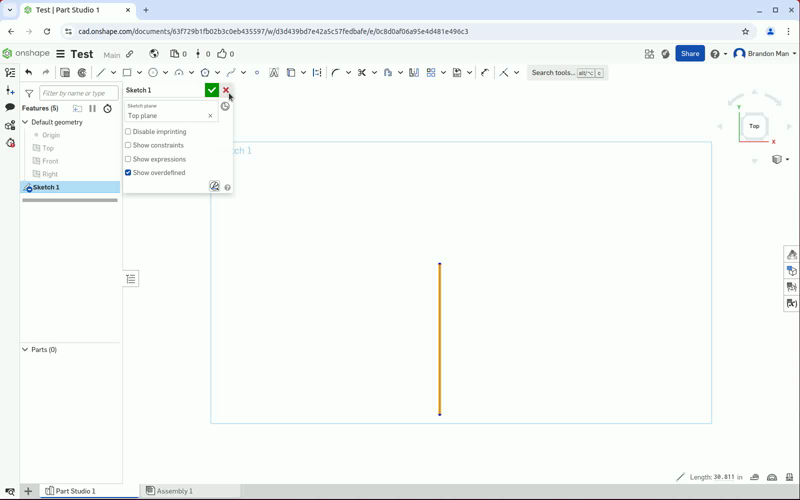
key(shift+h)
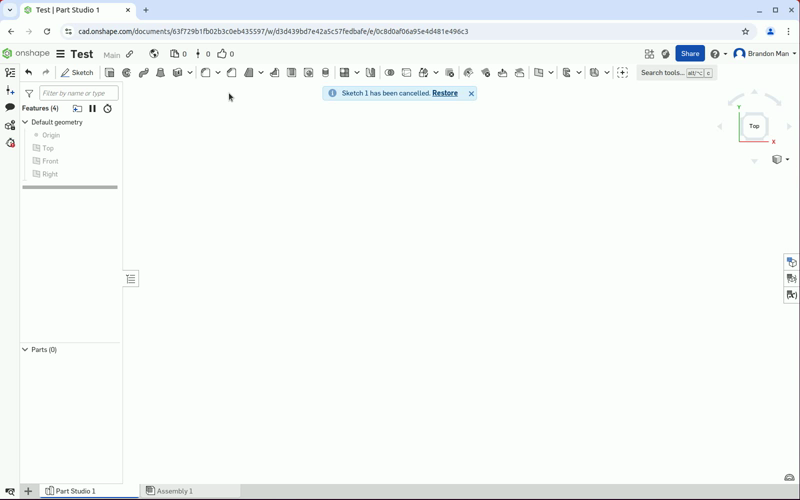
mouse_move(73, 352)
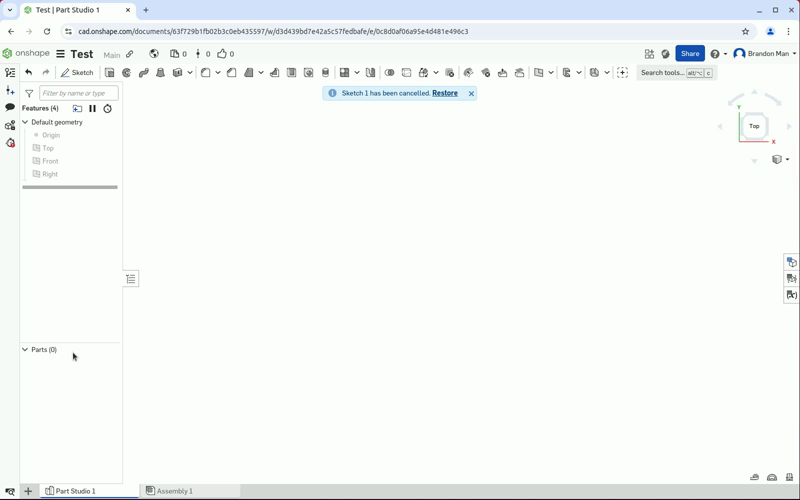
key(y)
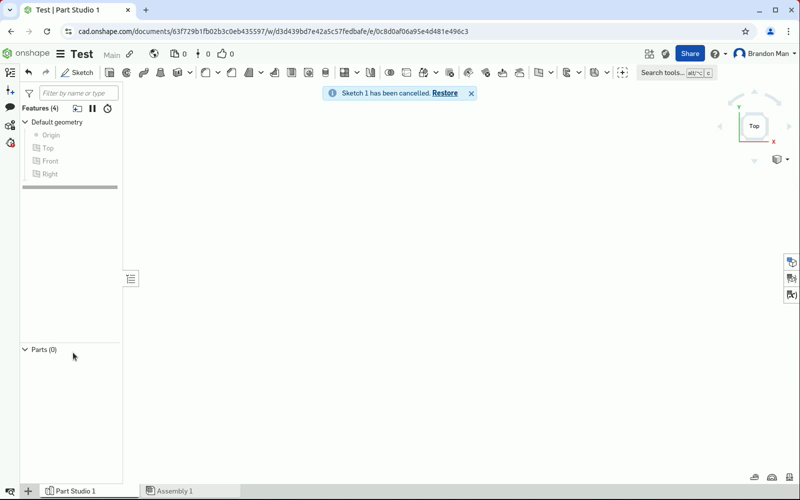
key(shift+p)
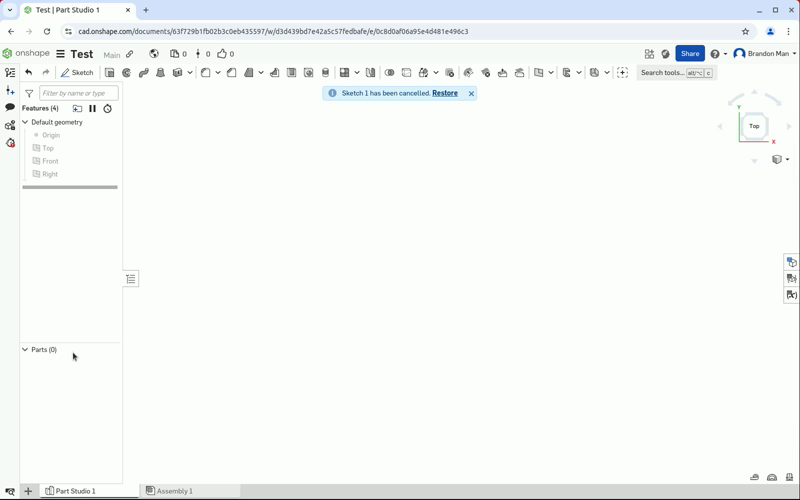
key(space)
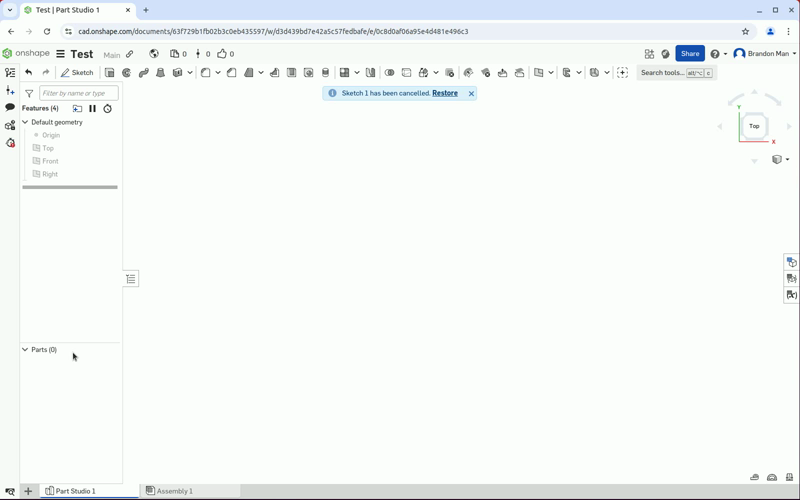
key_down(shift)
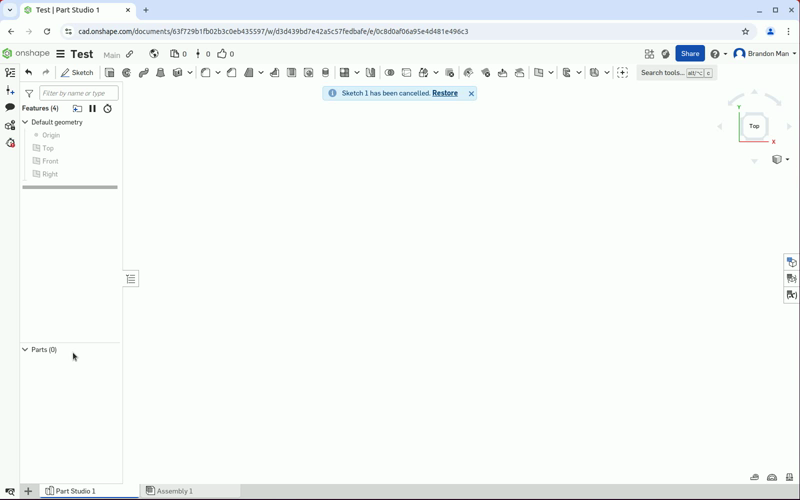
key(up)
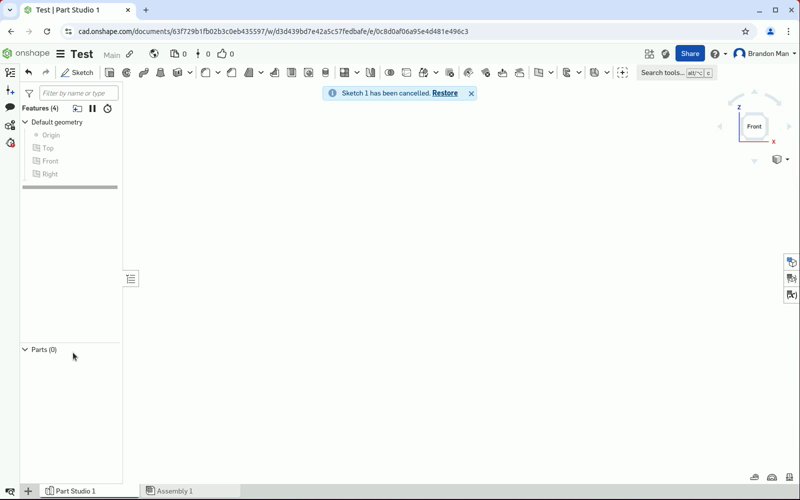
key_up(shift)
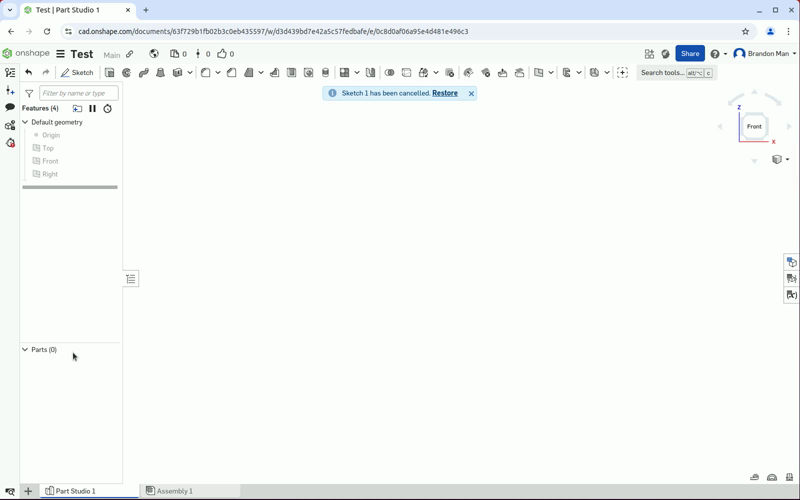
mouse_move(73, 352)
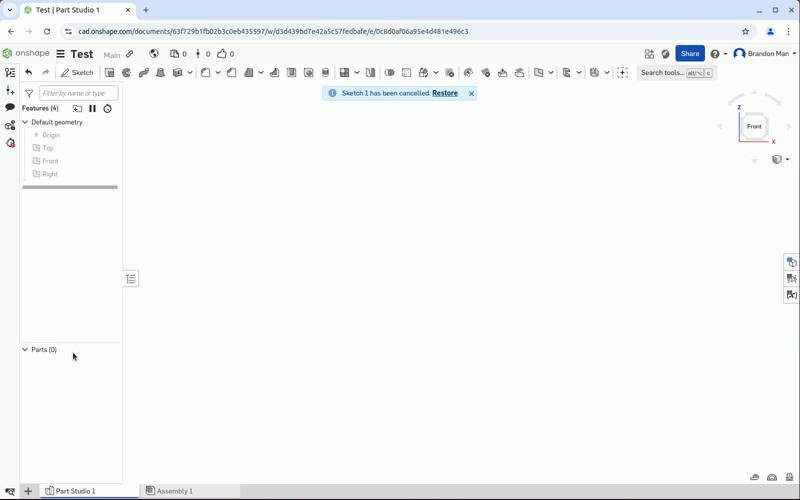
key(shift+y)
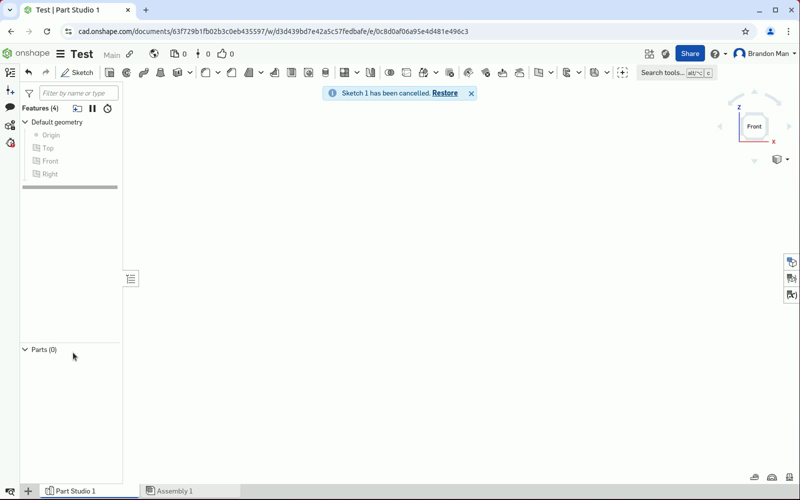
key(shift+s)
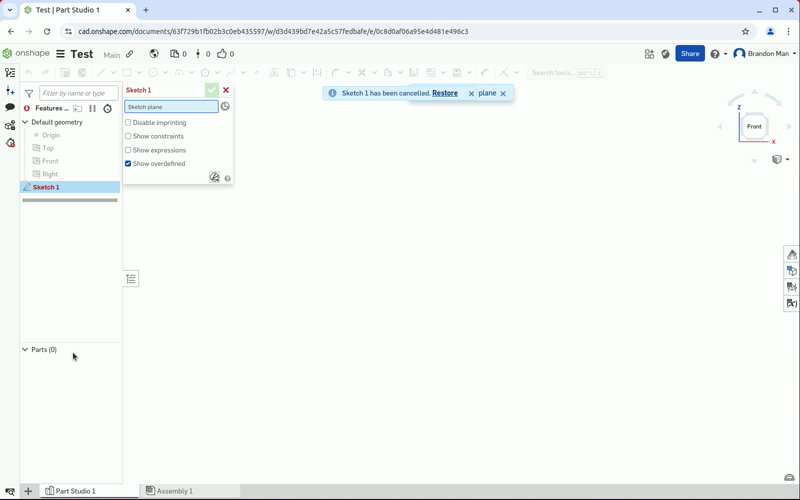
mouse_move(73, 163)
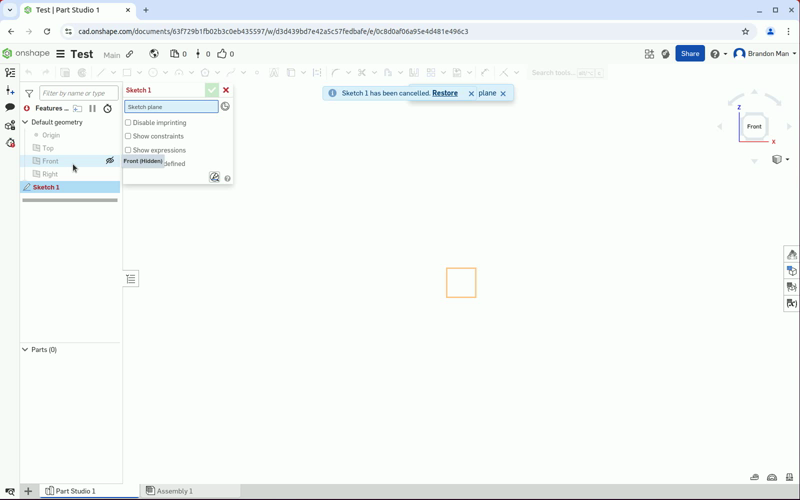
click(73, 163)
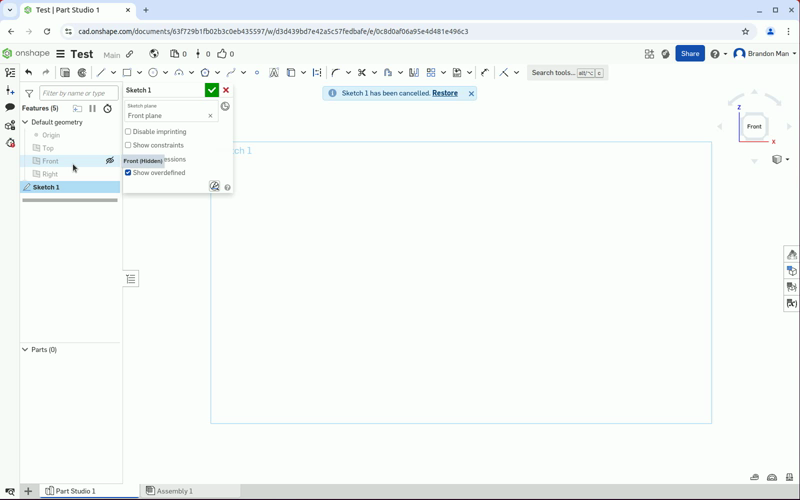
mouse_move(73, 352)
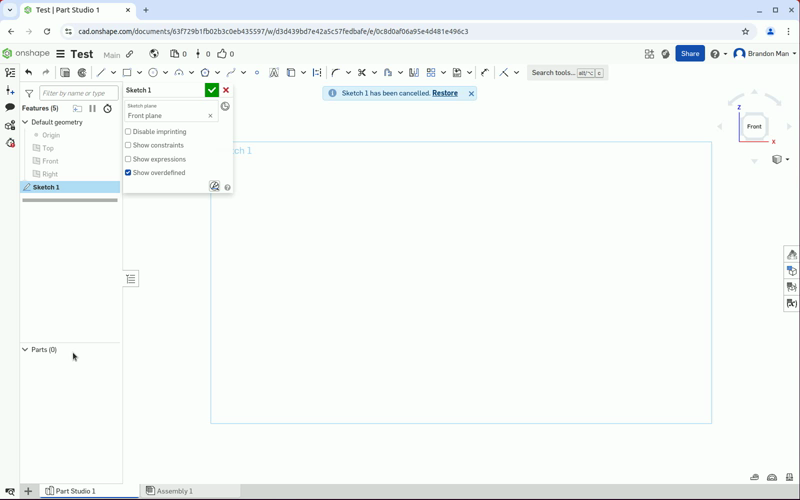
key(y)
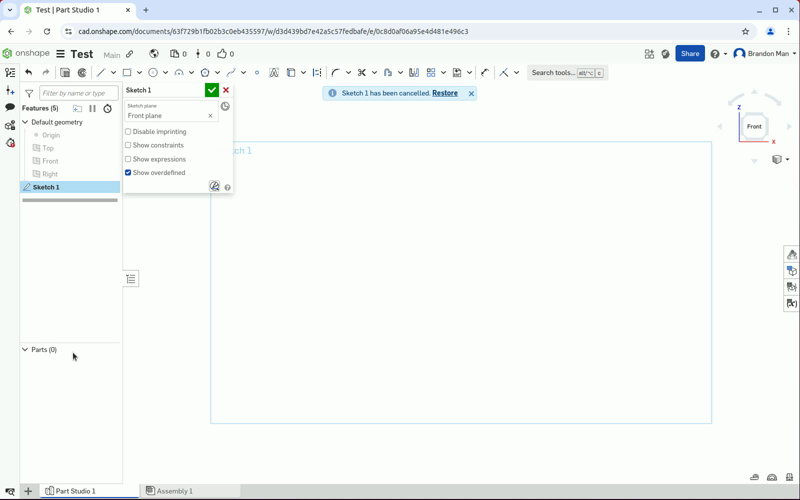
key(l)
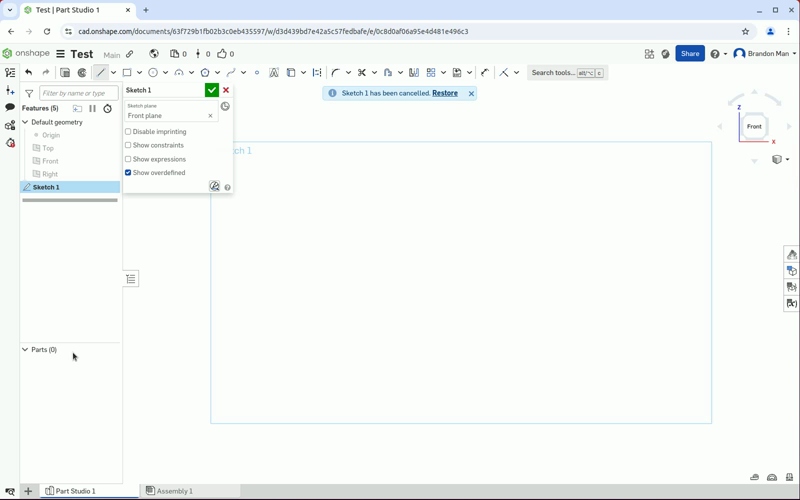
key_down(shift)
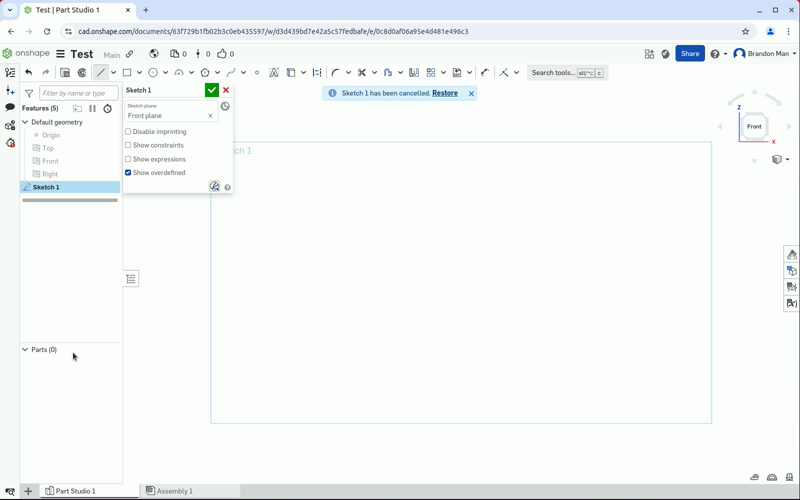
mouse_move(366, 329)
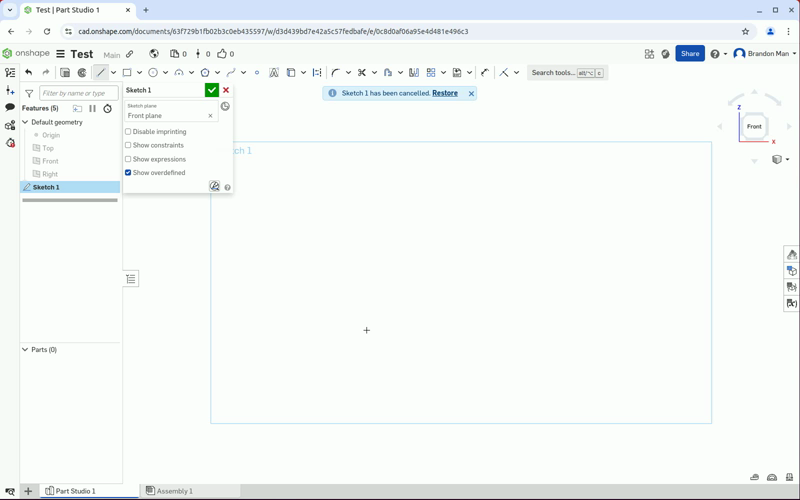
click(366, 329)
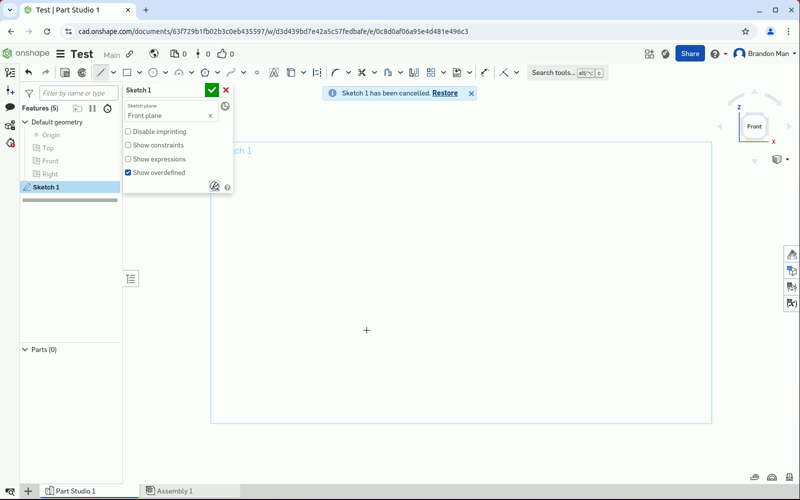
key_up(shift)
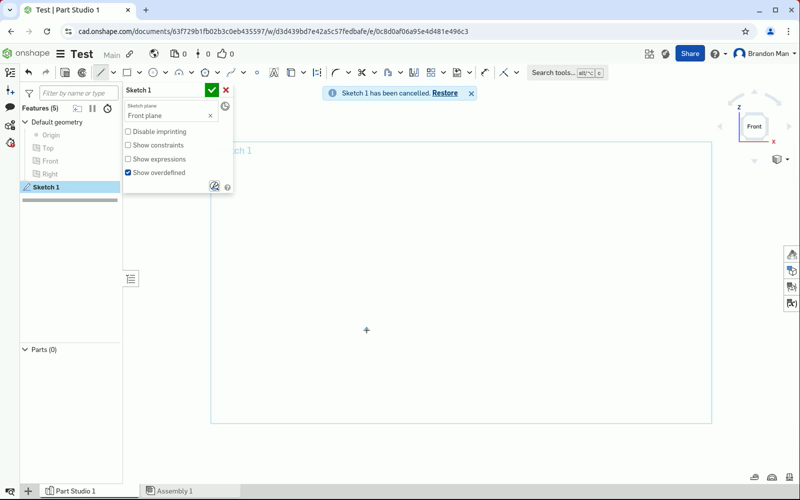
key_down(shift)
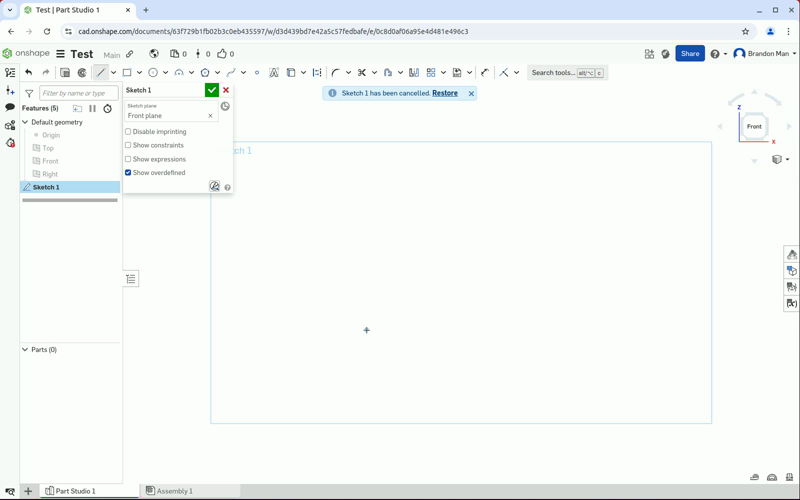
mouse_move(553, 329)
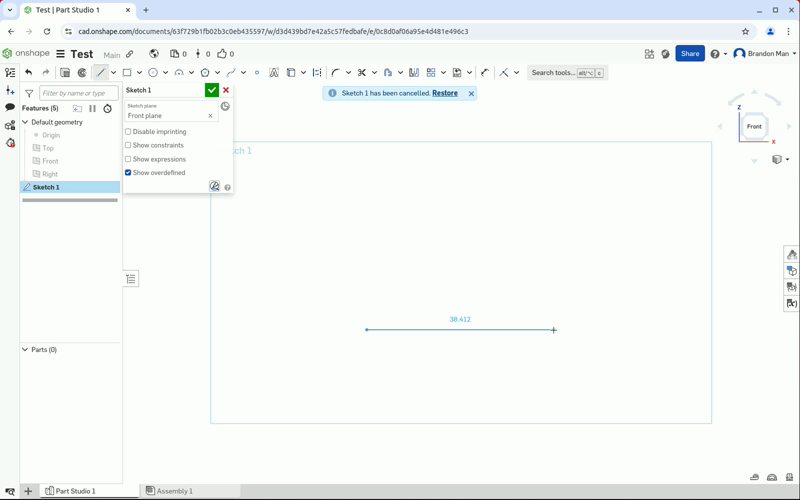
click(553, 329)
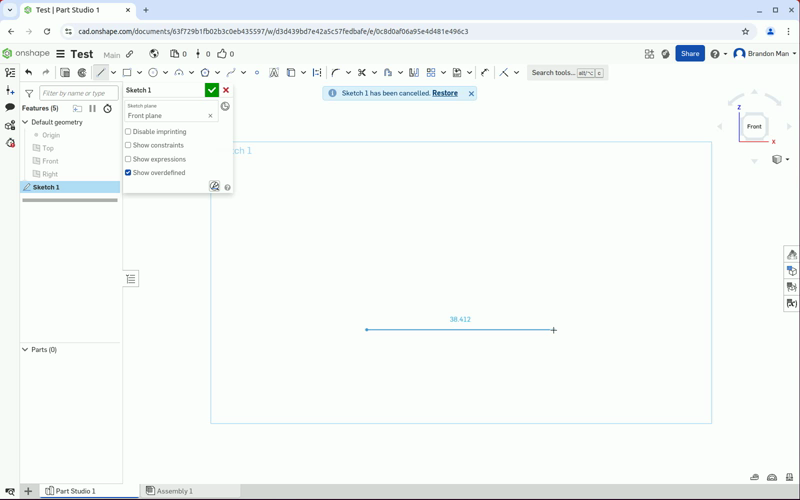
key_up(shift)
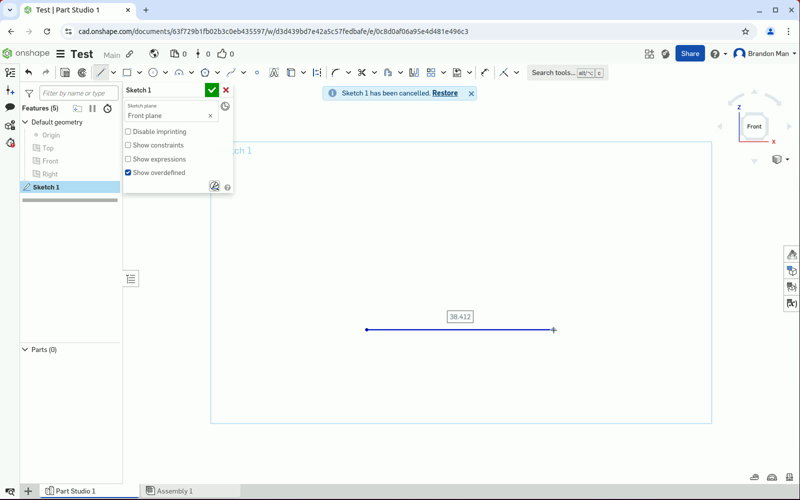
key_down(shift)
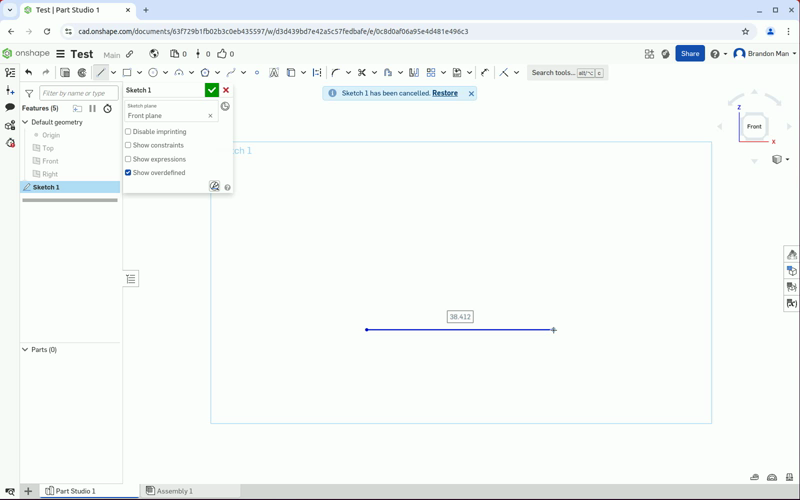
mouse_move(583, 329)
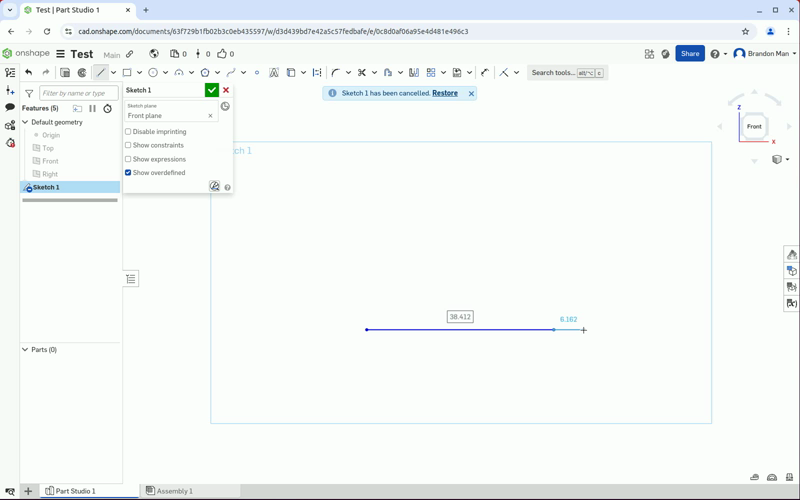
mouse_move(553, 282)
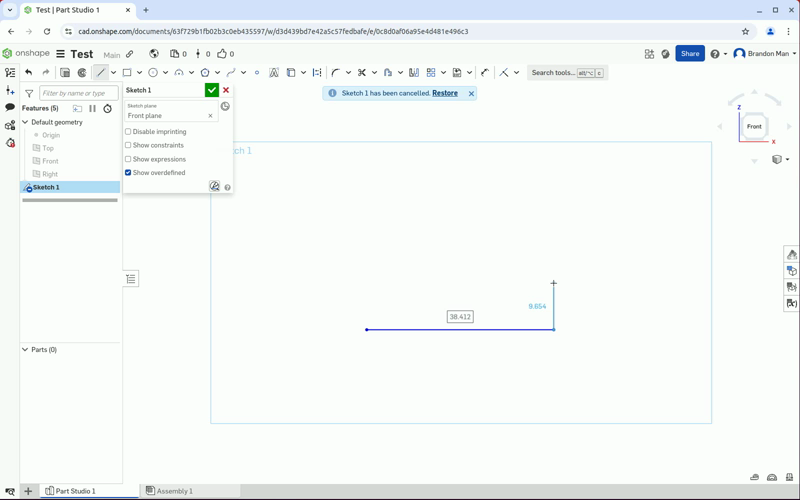
click(553, 282)
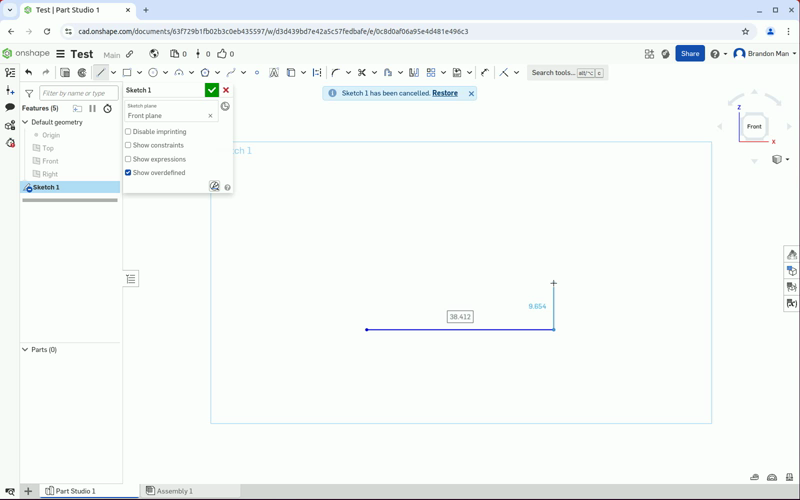
key_up(shift)
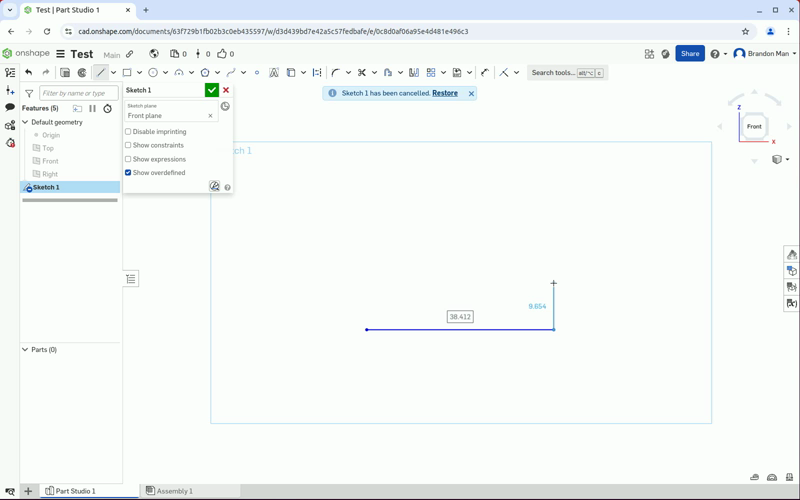
key_down(shift)
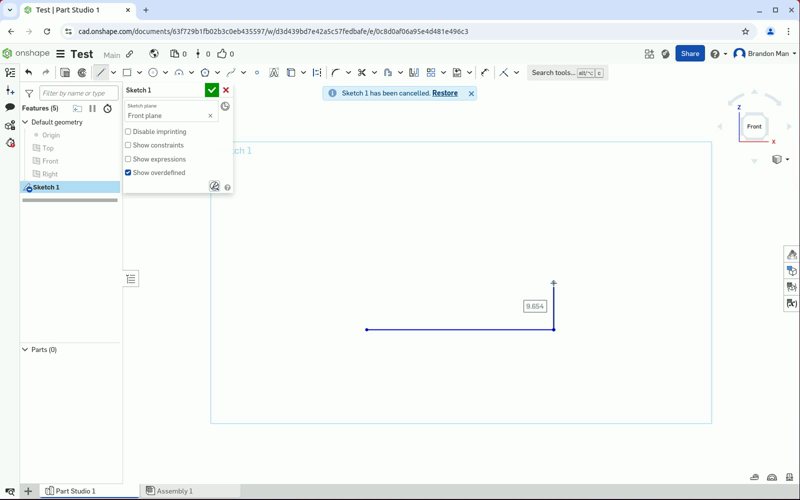
mouse_move(583, 282)
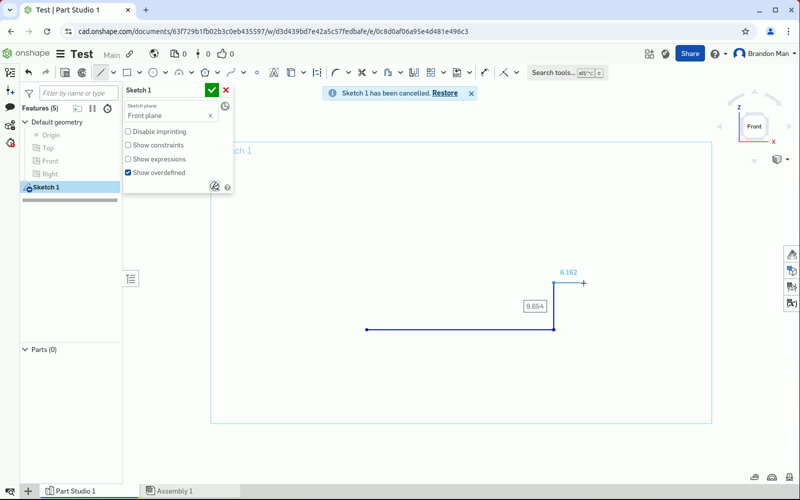
mouse_move(553, 235)
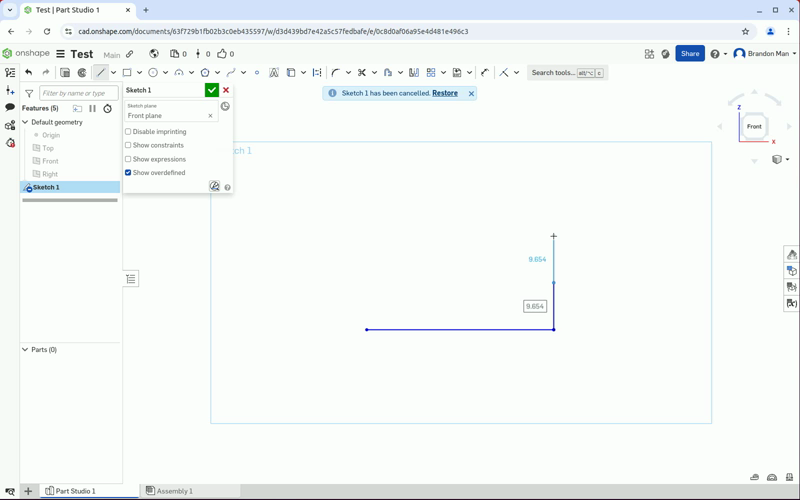
click(553, 235)
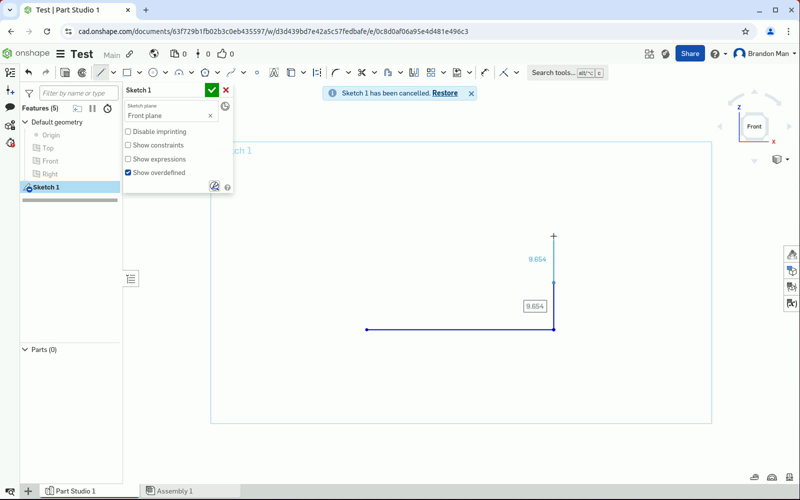
key_up(shift)
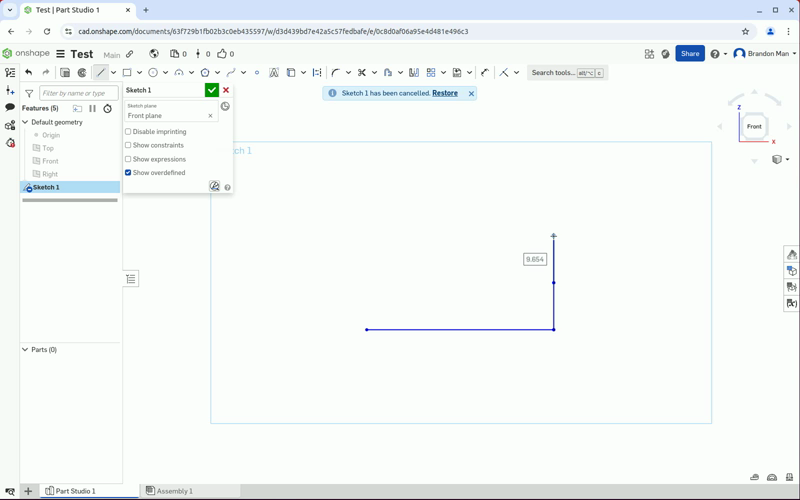
key_down(shift)
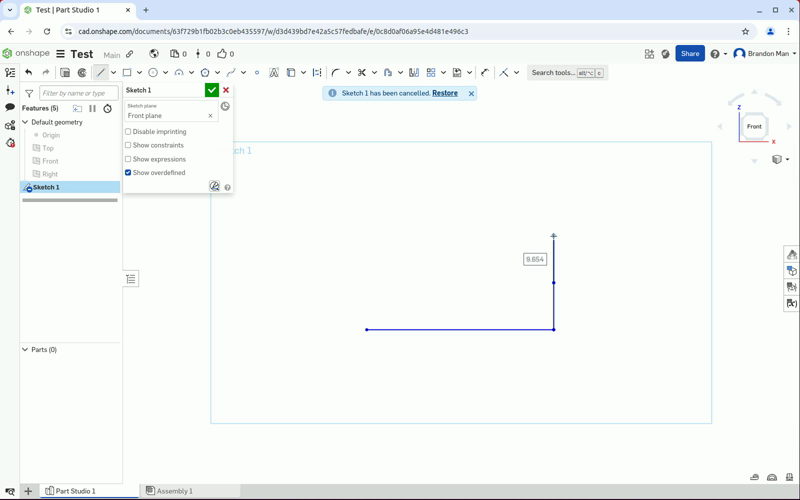
mouse_move(366, 235)
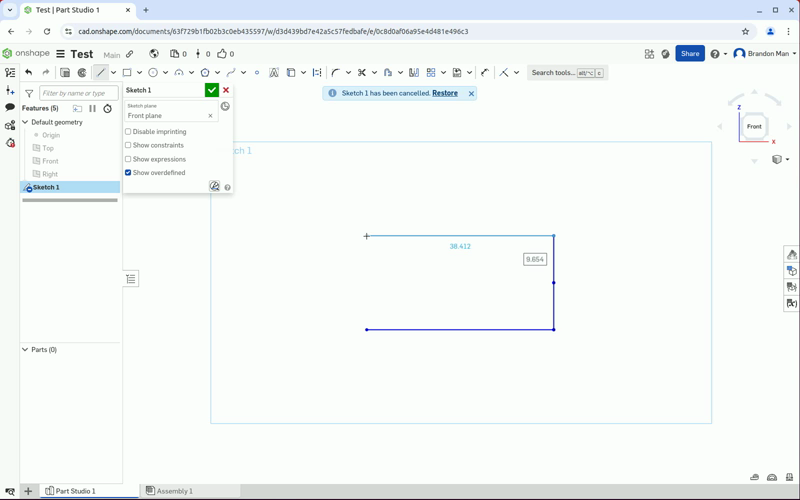
click(366, 235)
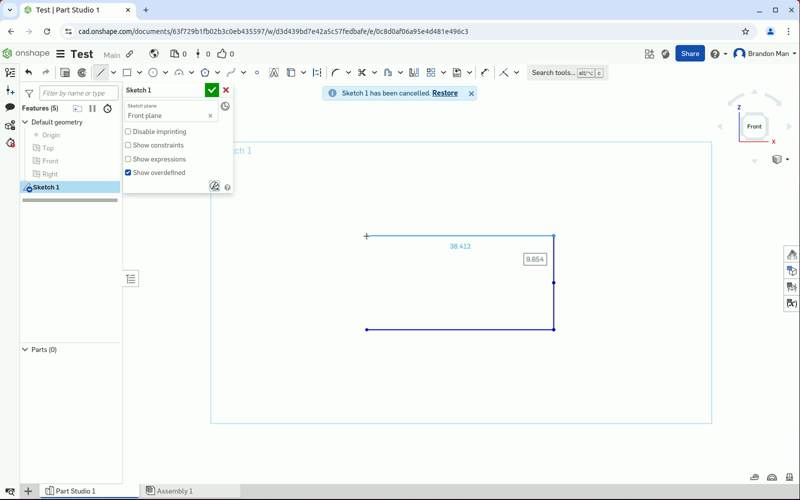
key_up(shift)
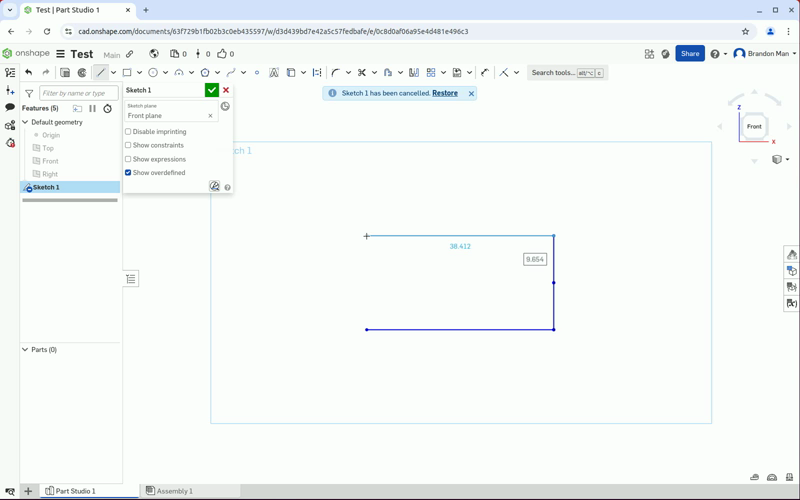
key_down(shift)
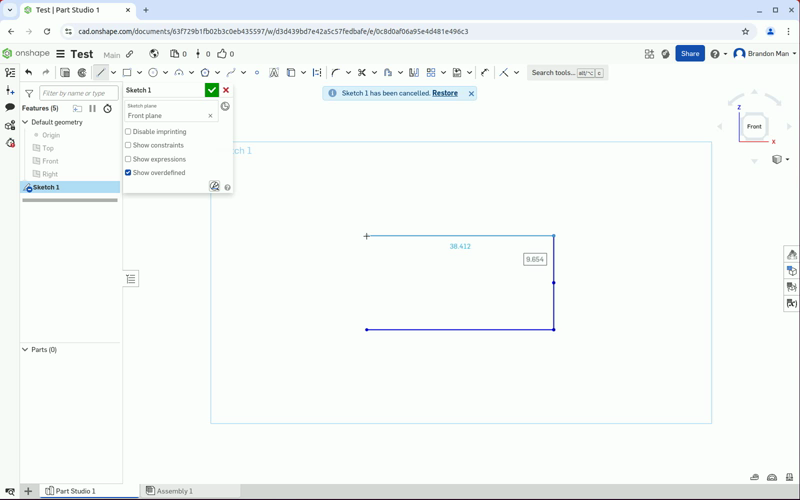
mouse_move(366, 329)
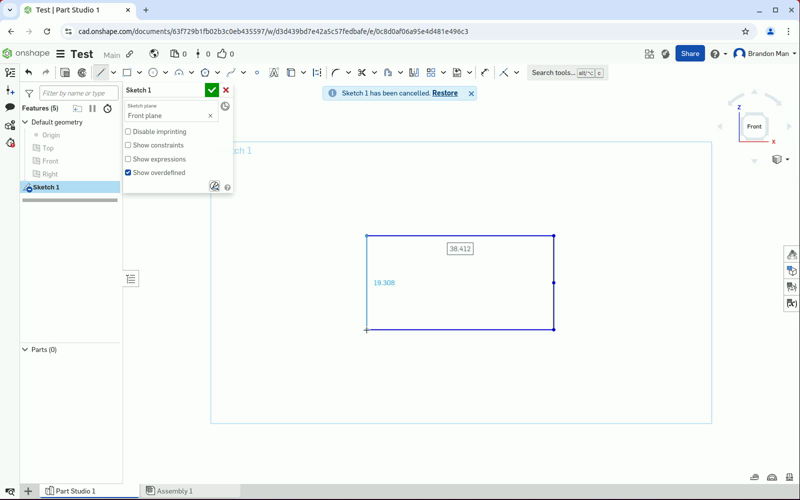
key_up(shift)
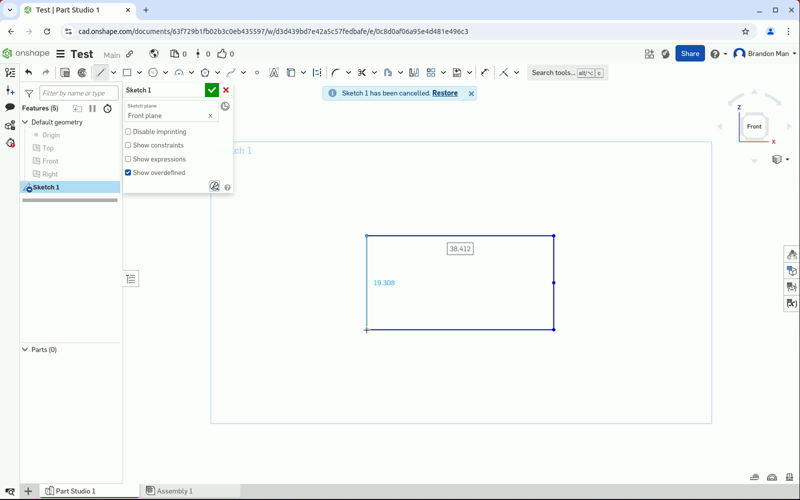
click(366, 329)
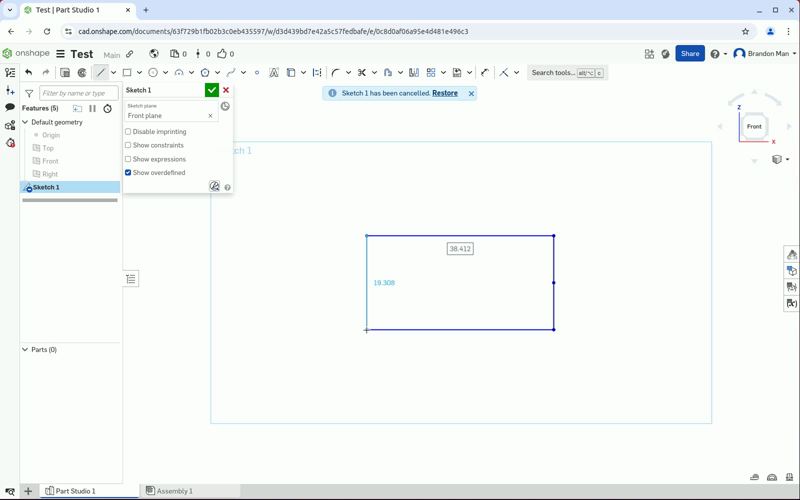
key(esc)
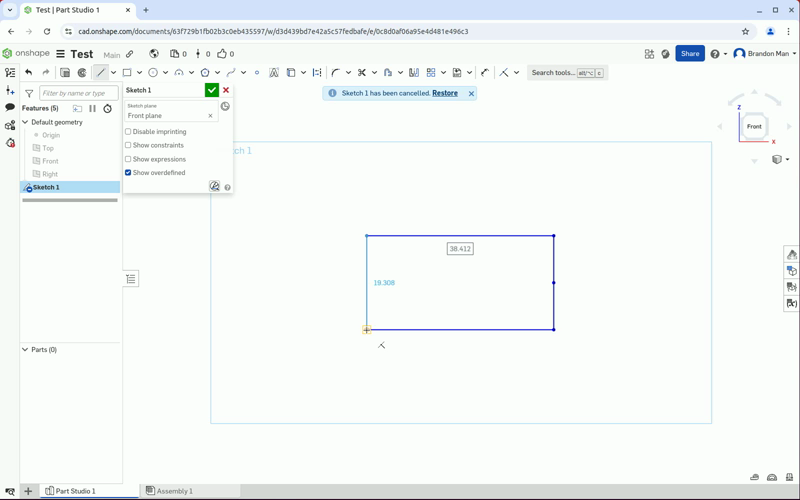
key(c)
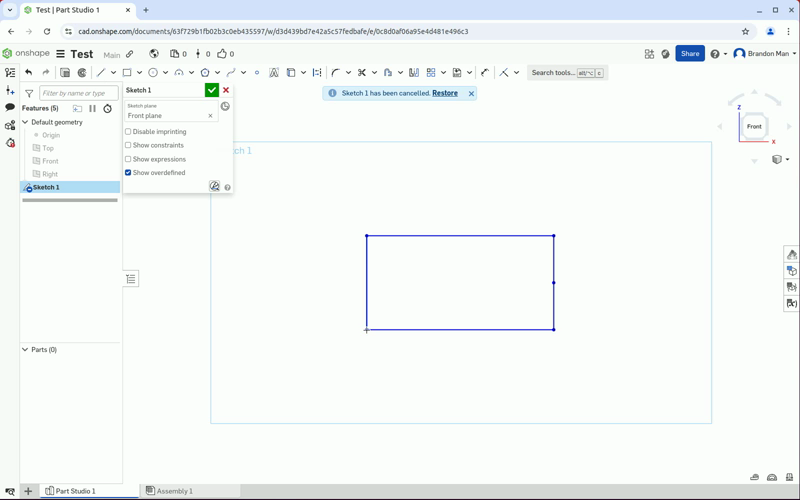
key_down(shift)
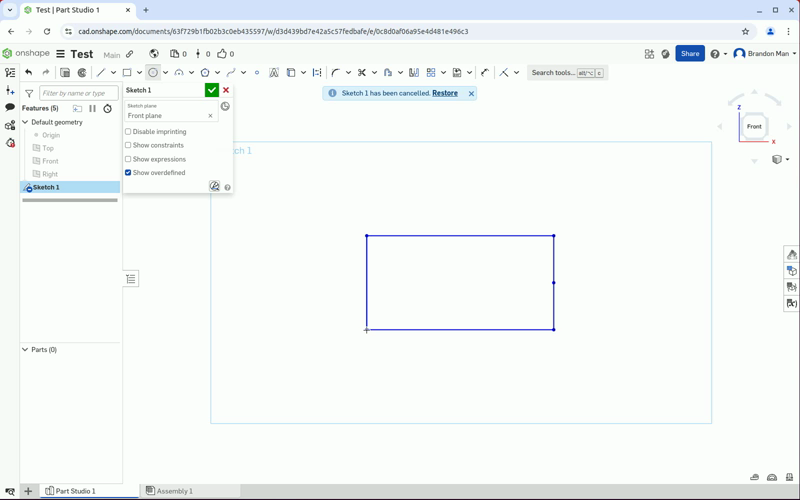
mouse_move(506, 282)
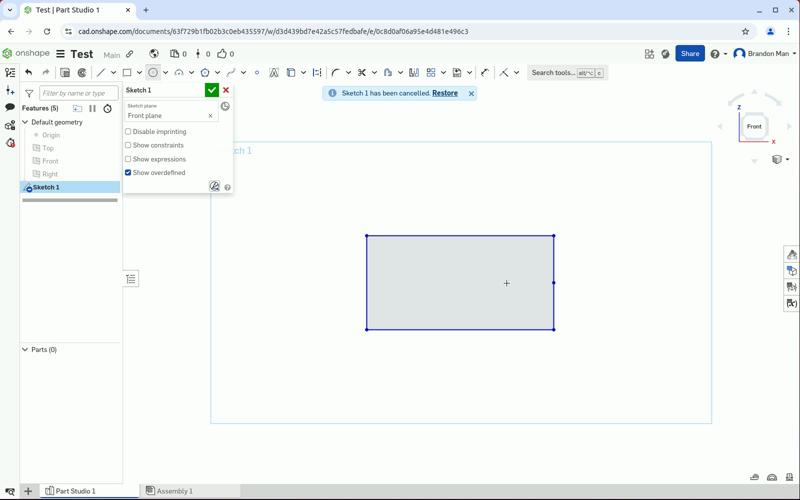
click(506, 282)
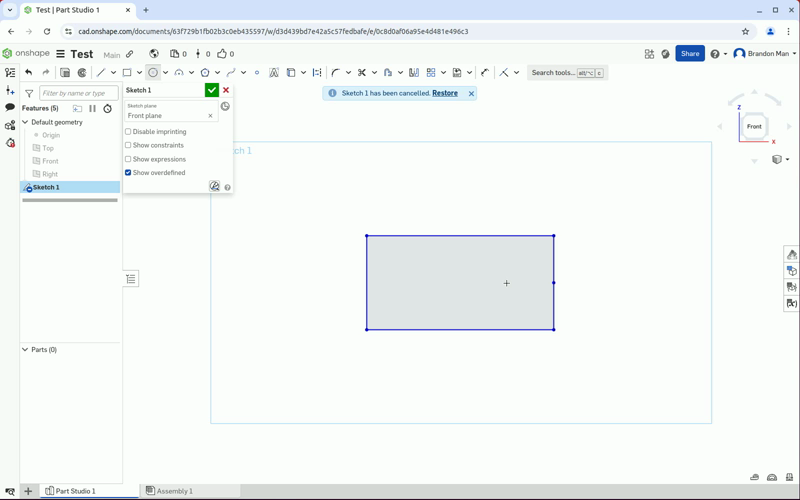
key_up(shift)
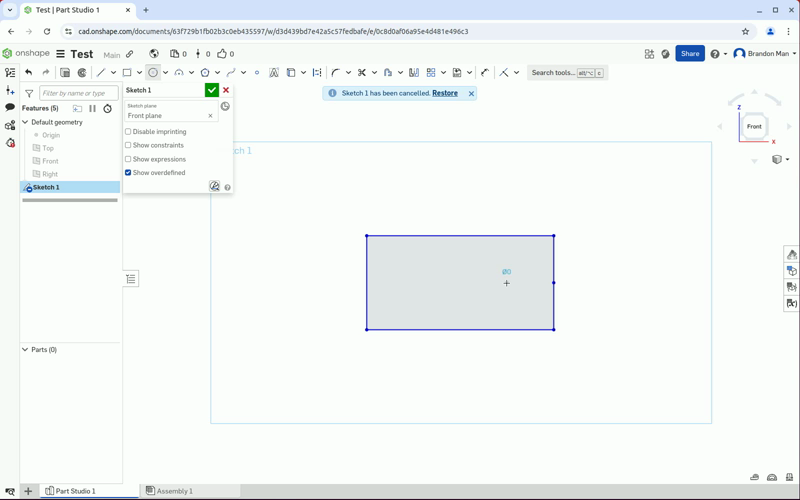
mouse_move(528, 282)
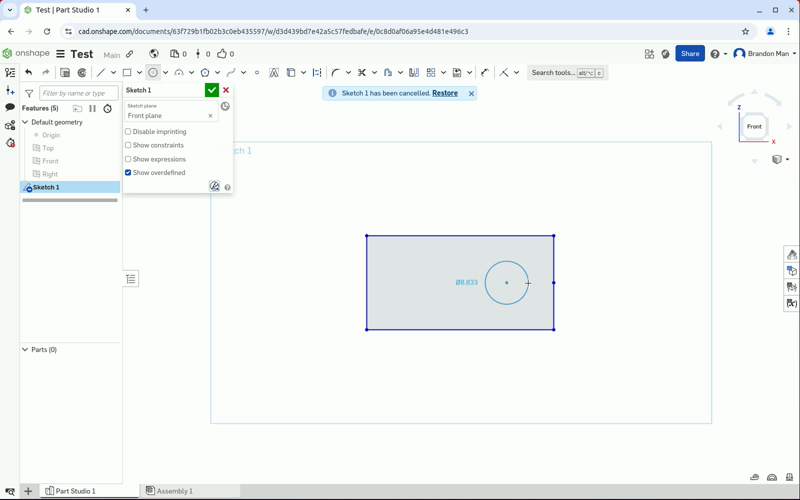
click(528, 282)
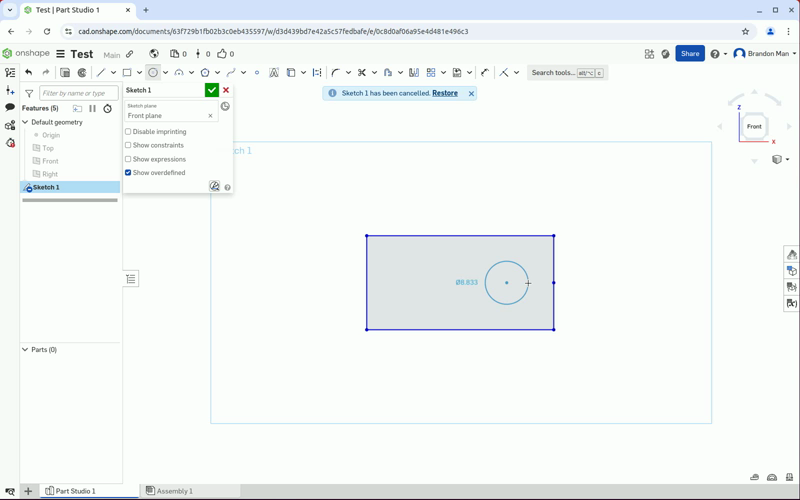
key(esc)
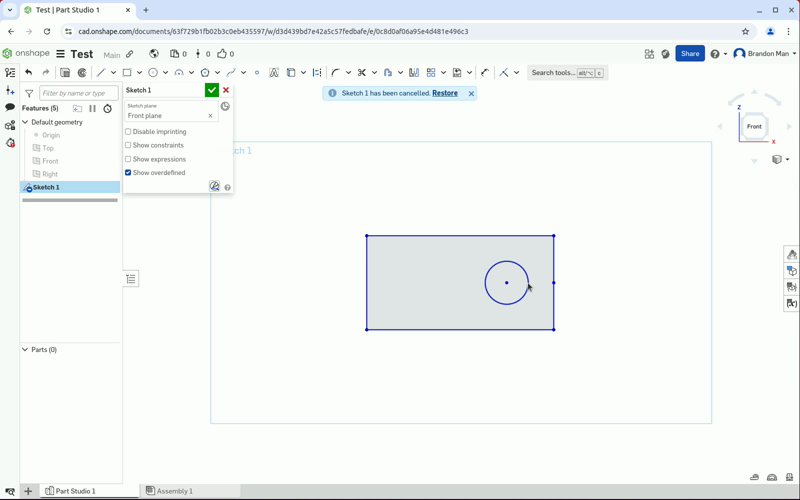
mouse_move(490, 310)
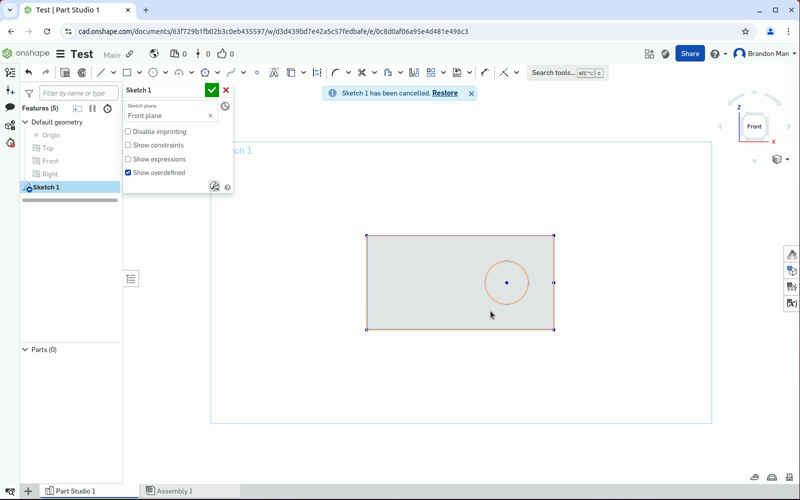
click(490, 310)
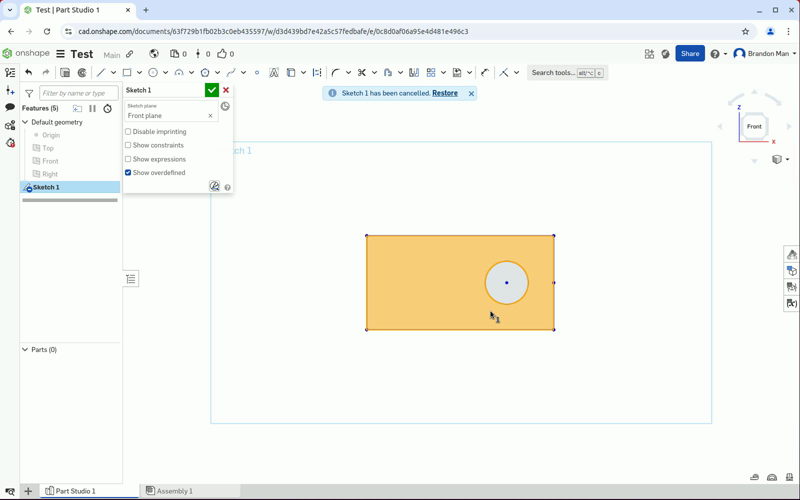
mouse_move(73, 352)
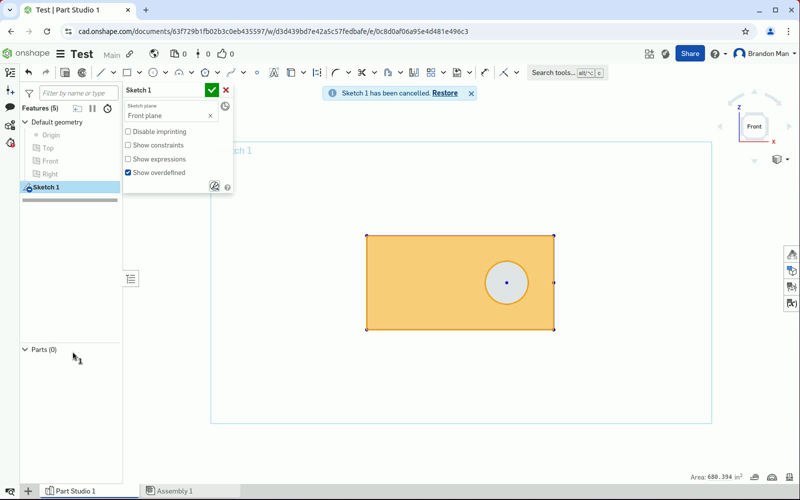
key(shift+y)
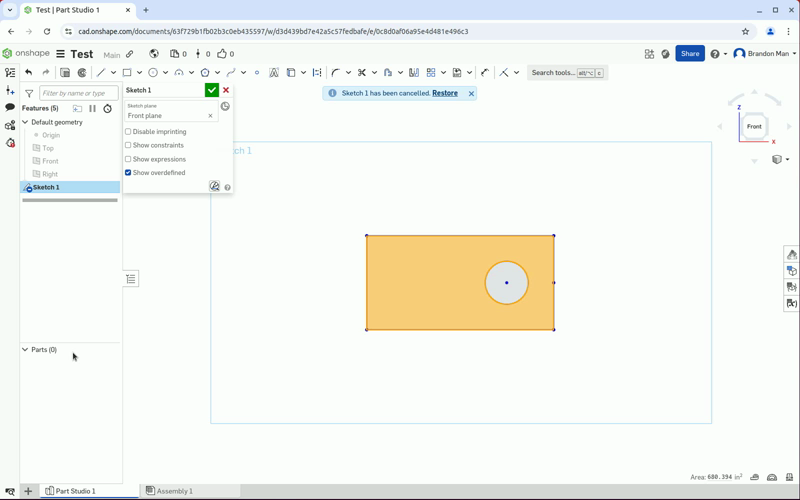
key(shift+e)
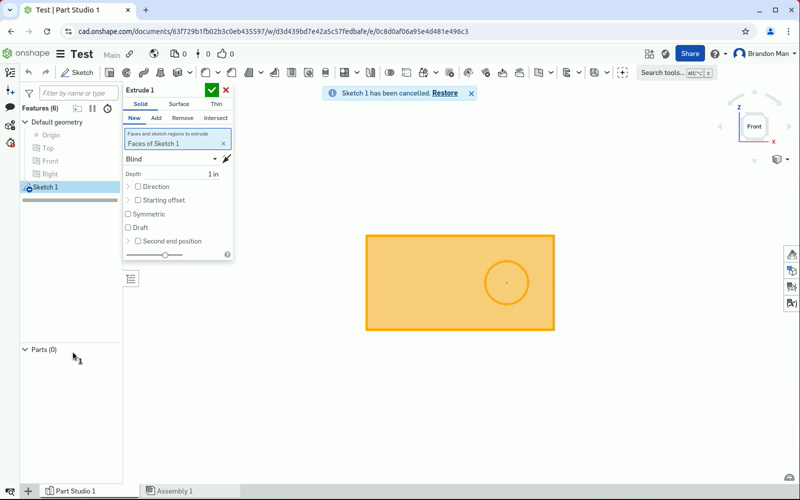
mouse_move(143, 106)
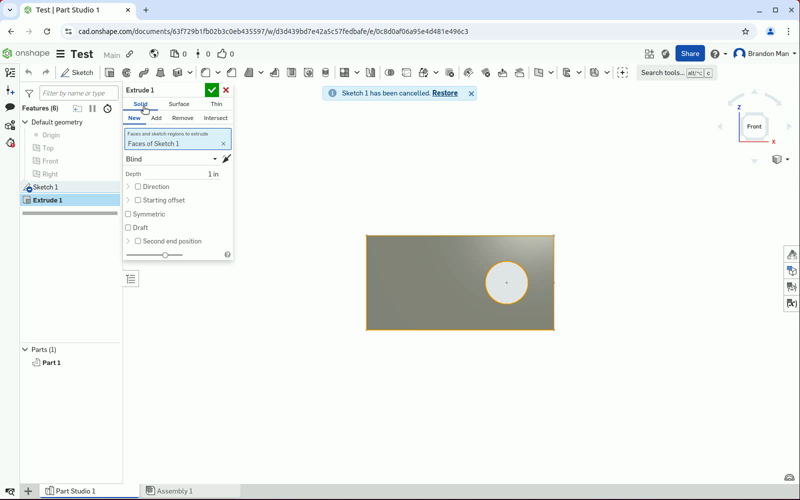
click(143, 106)
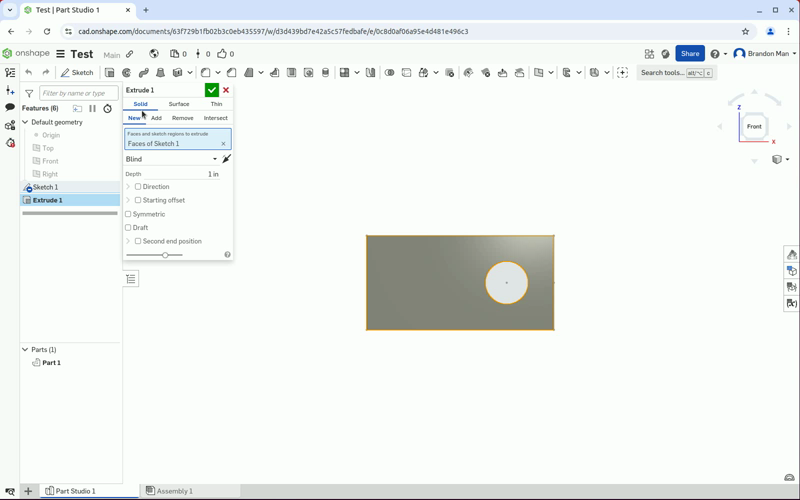
mouse_move(137, 120)
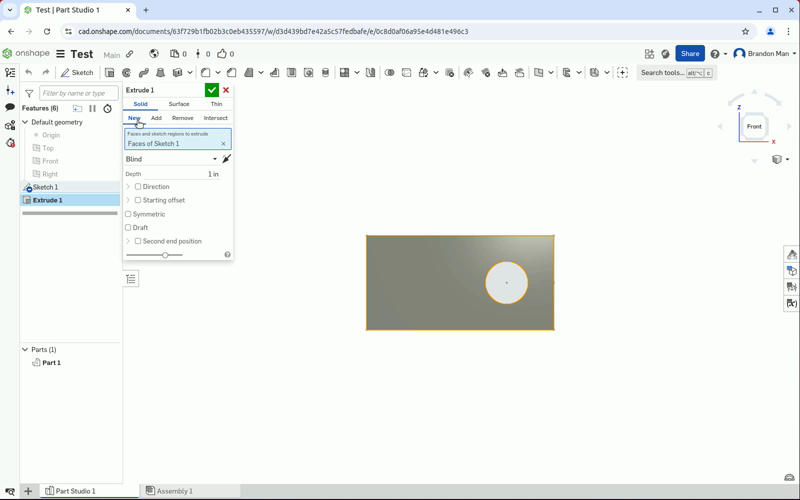
click(137, 120)
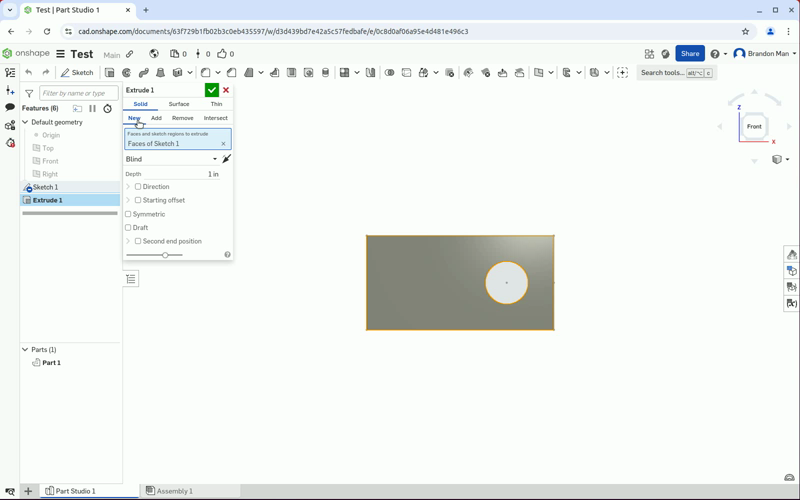
key(tab, 4)
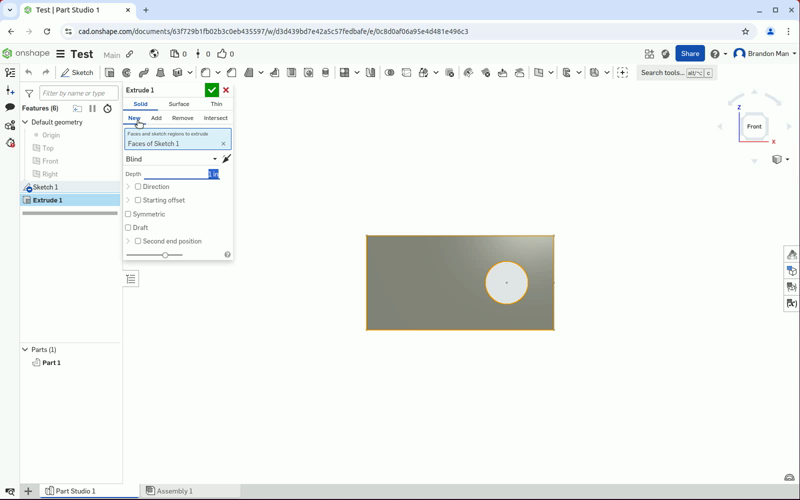
text(19.257)
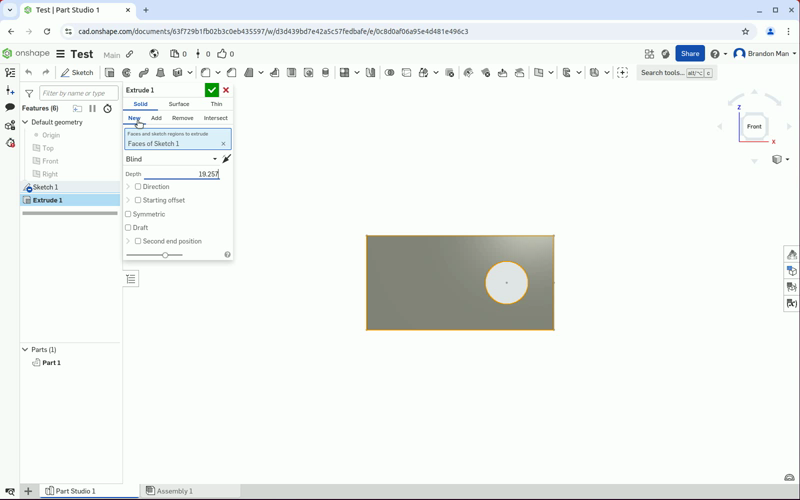
key(enter)
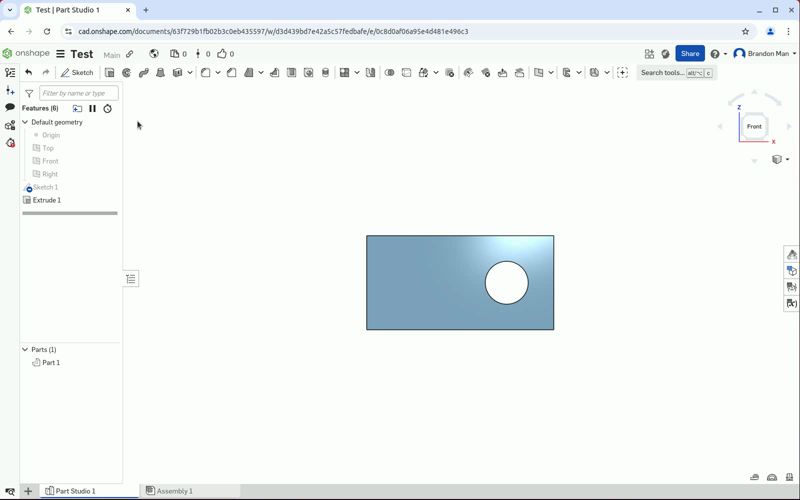
key(shift+h)
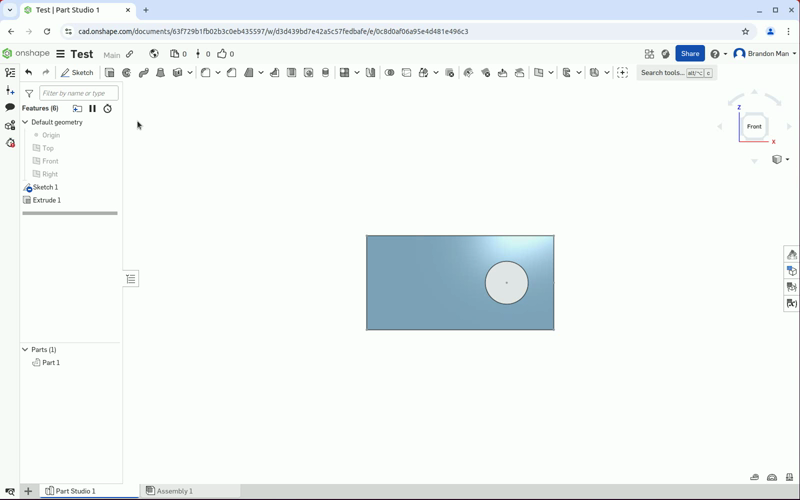
key(shift+h)
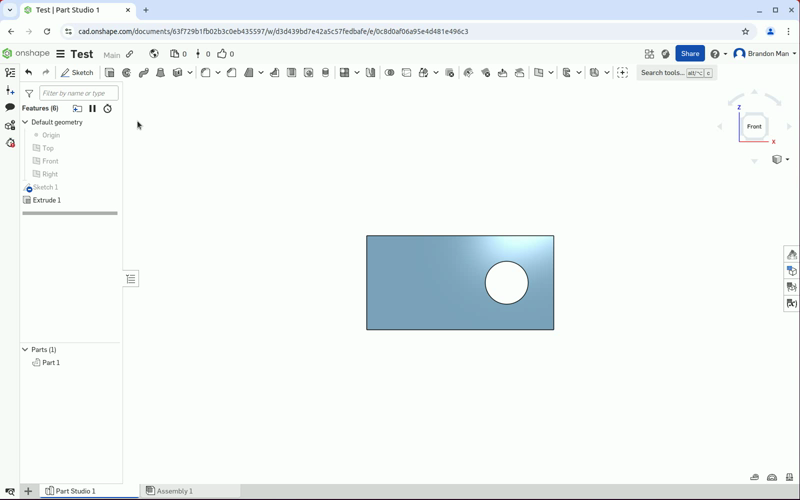
mouse_move(73, 189)
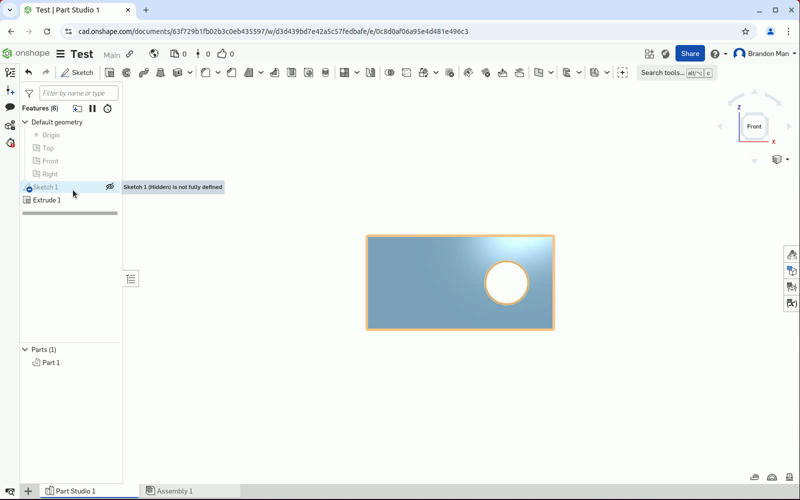
click(73, 189)
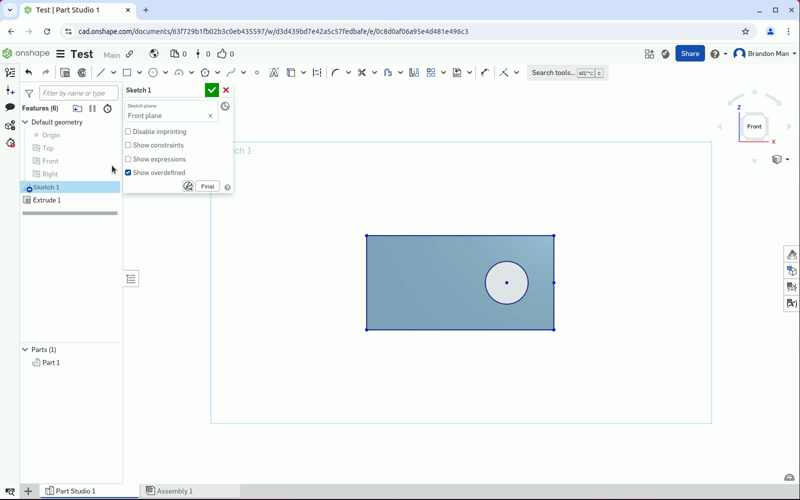
mouse_move(229, 92)
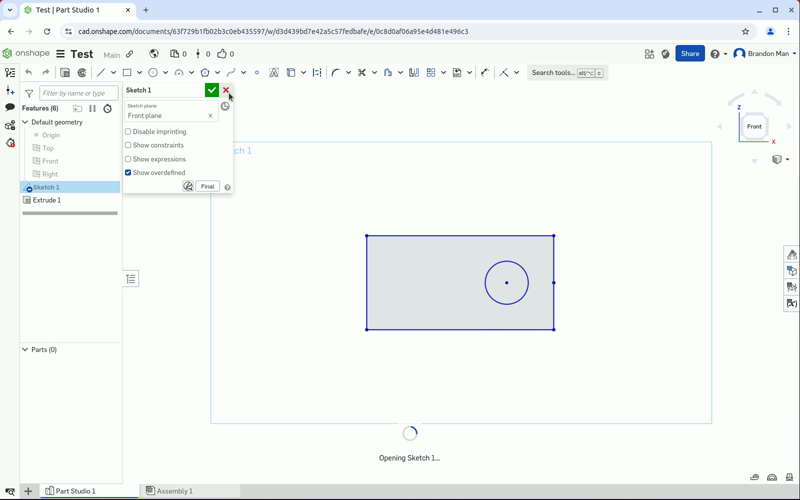
click(229, 92)
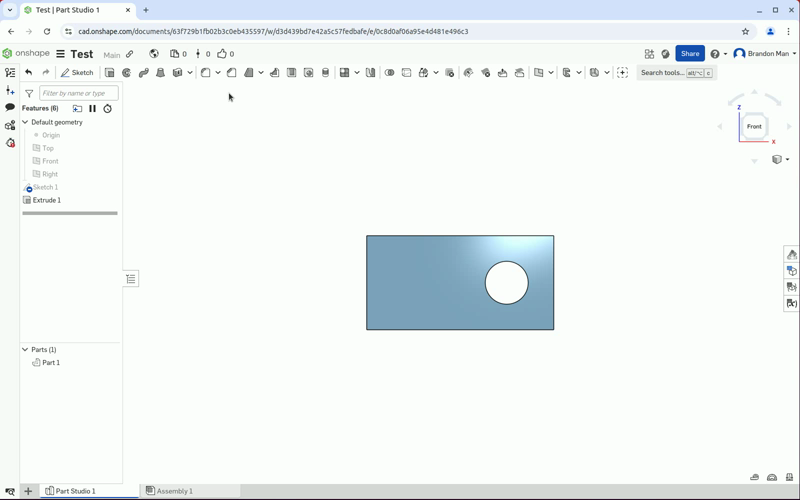
mouse_move(73, 352)
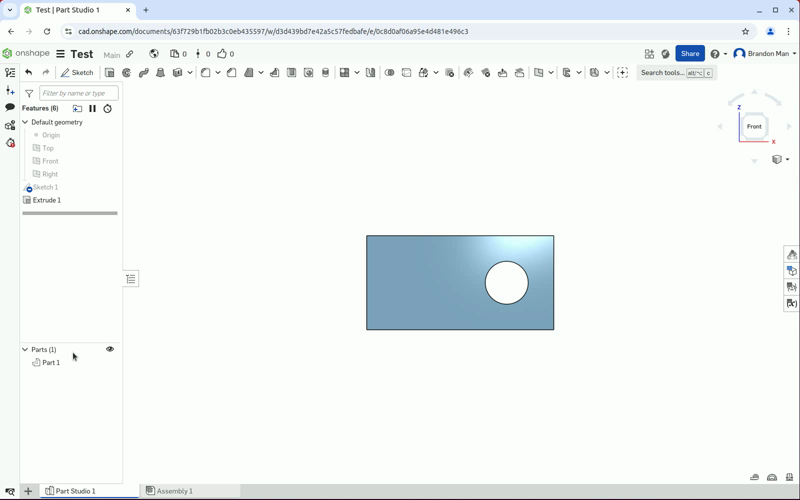
key(y)
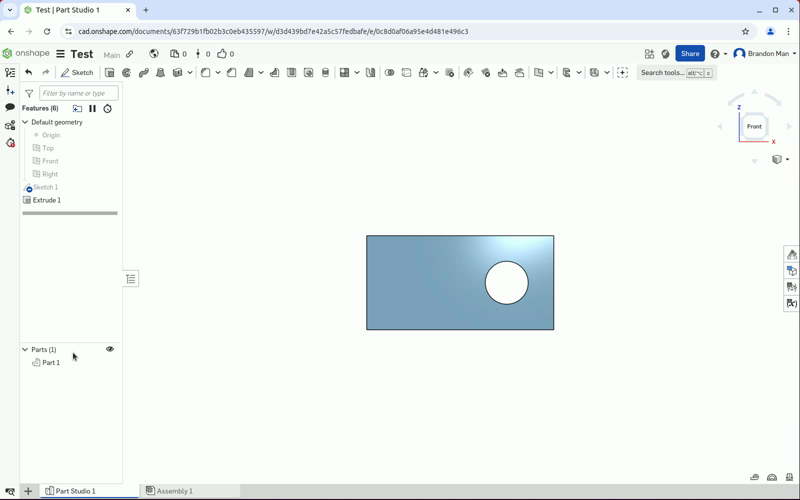
key(shift+p)
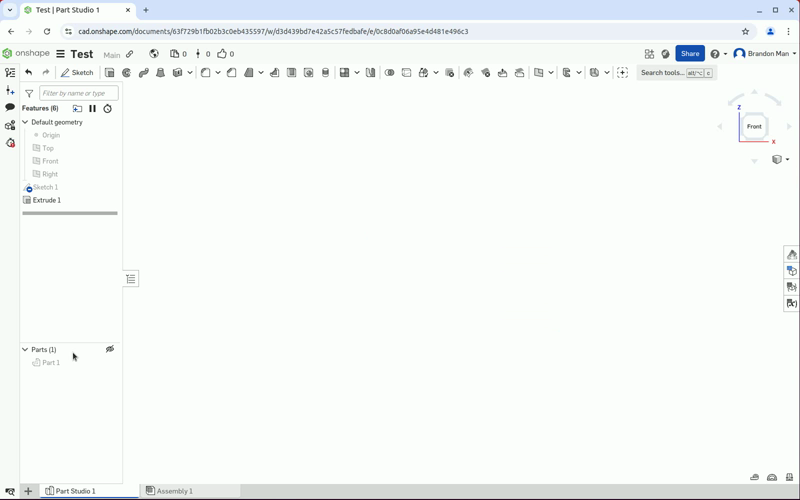
key(space)
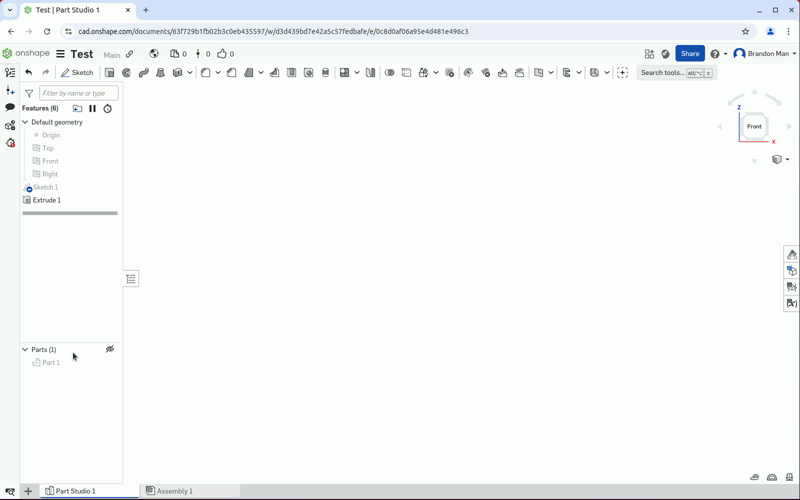
key_down(shift)
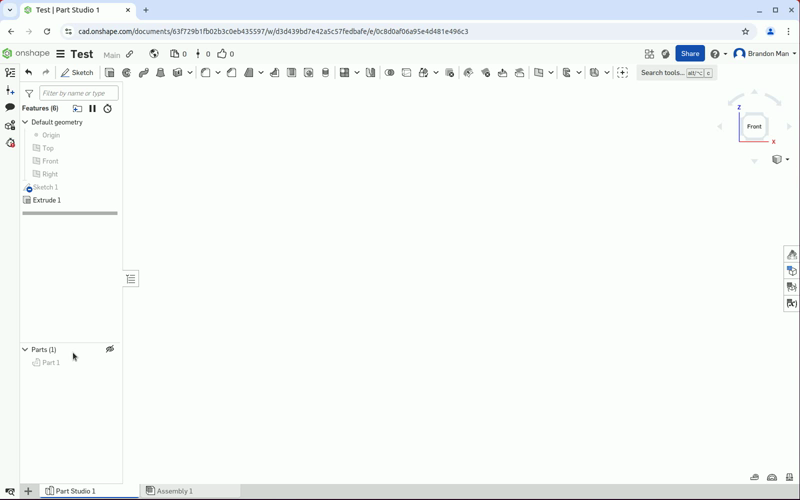
key(left)
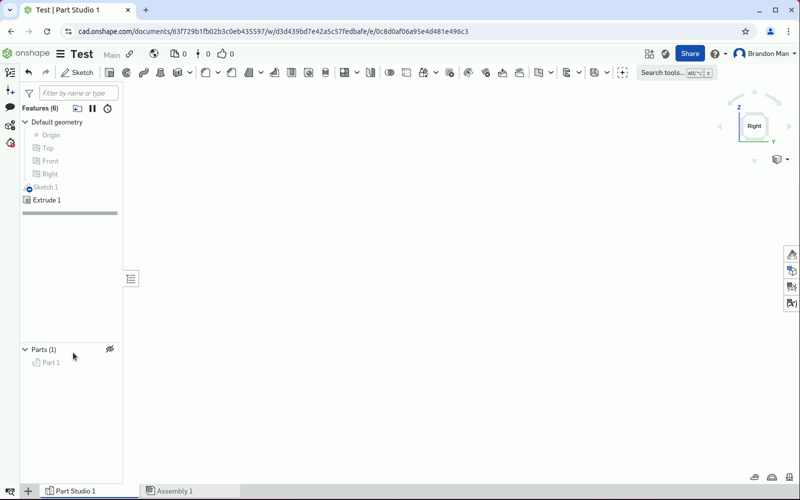
key_up(shift)
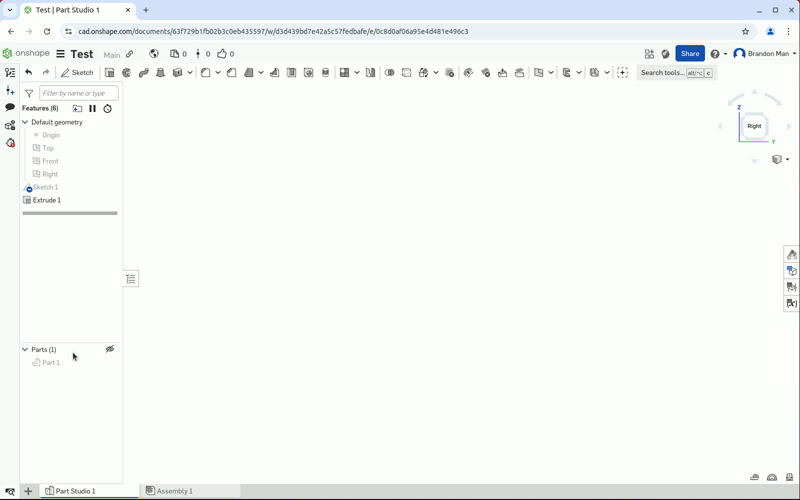
mouse_move(73, 352)
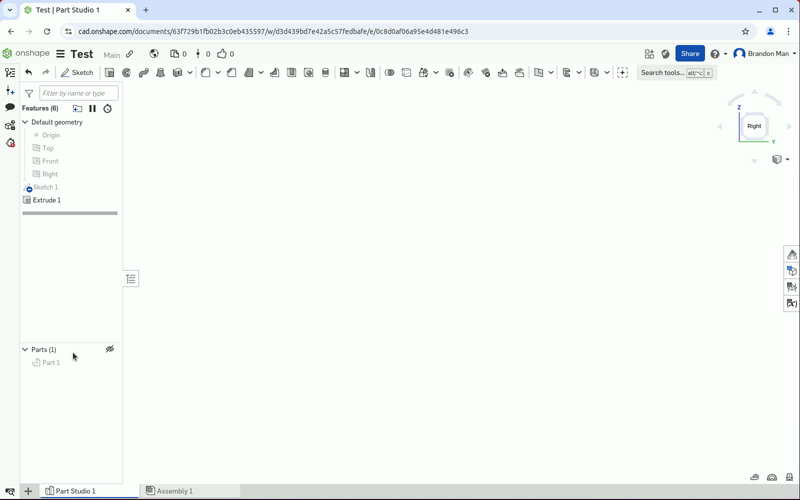
key(shift+y)
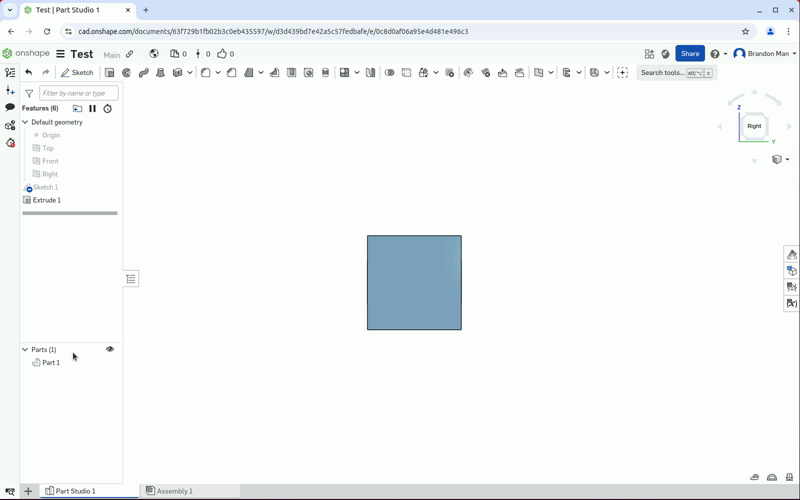
mouse_move(541, 75)
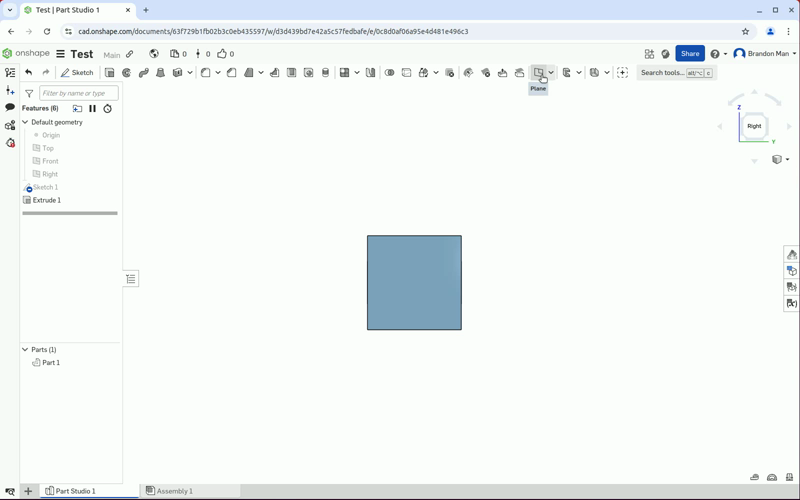
click(541, 75)
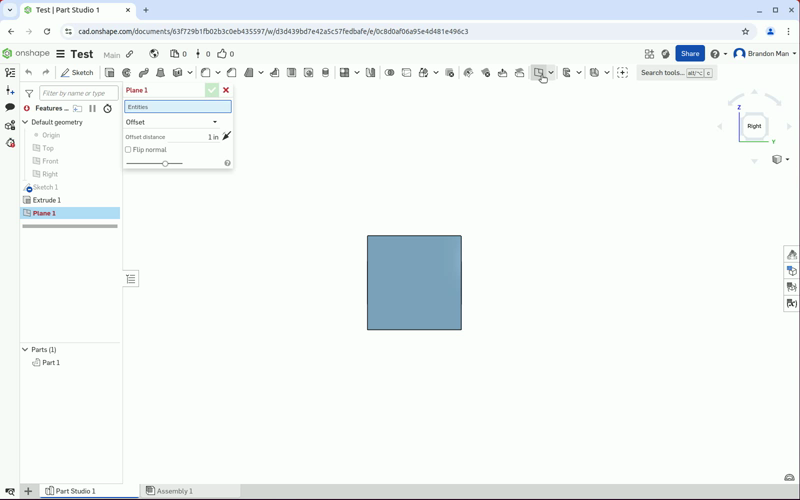
mouse_move(73, 176)
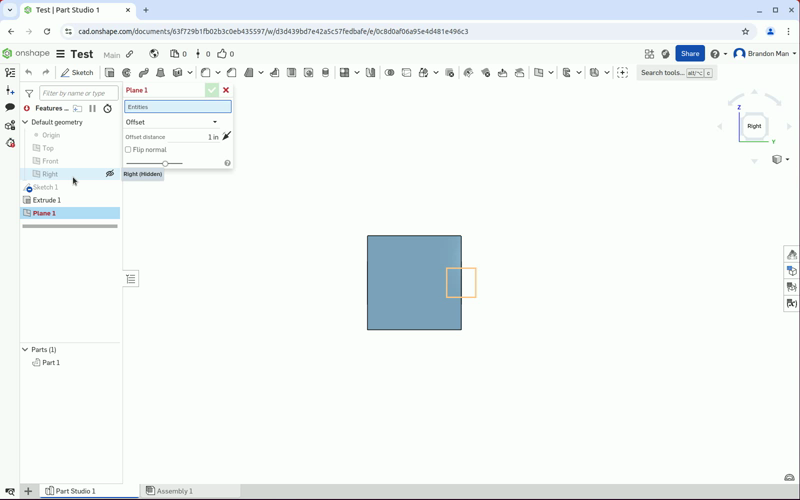
click(73, 176)
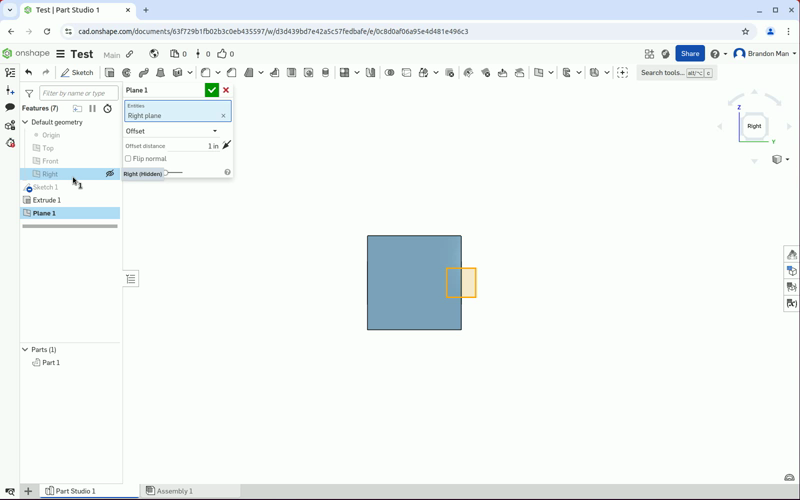
key(tab, 2)
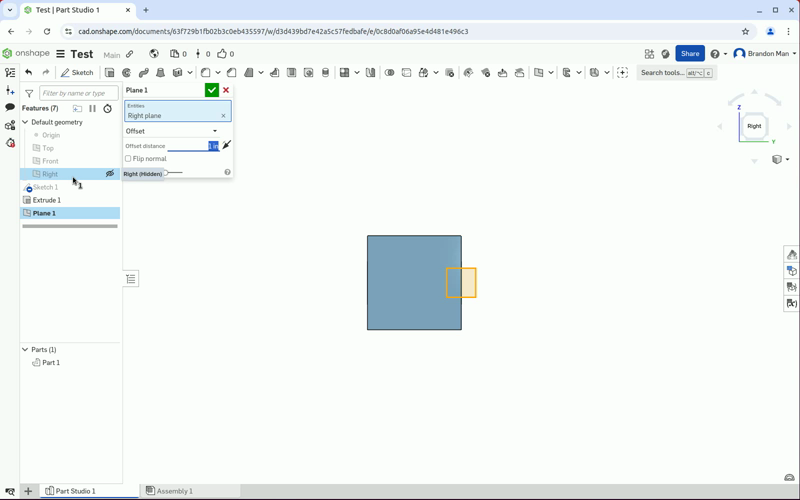
text(19.257)
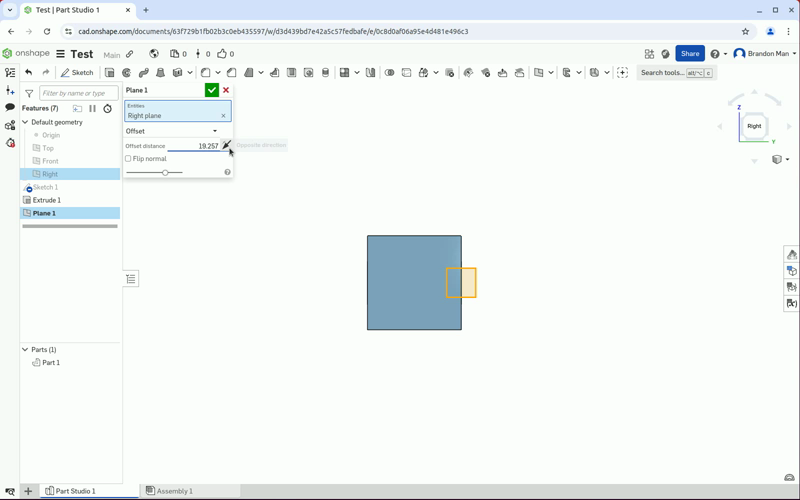
mouse_move(229, 147)
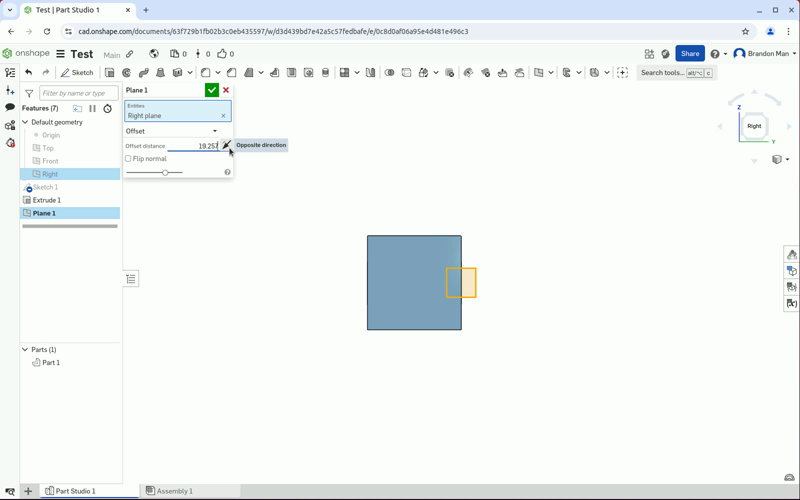
click(229, 147)
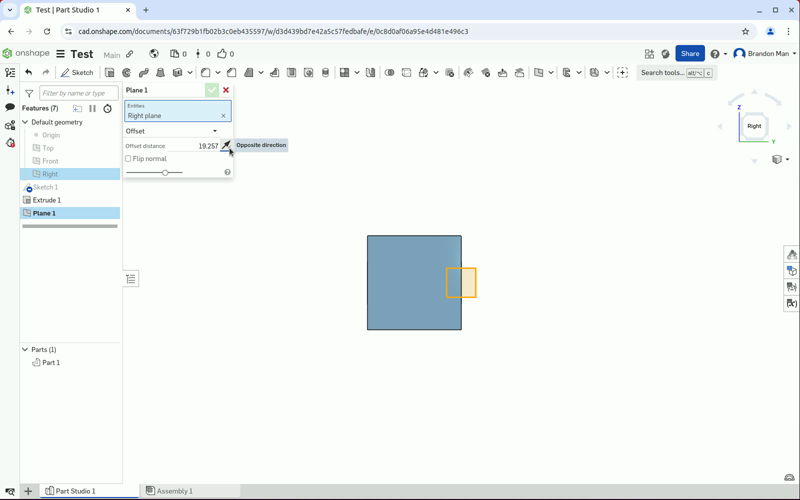
key(enter, 2)
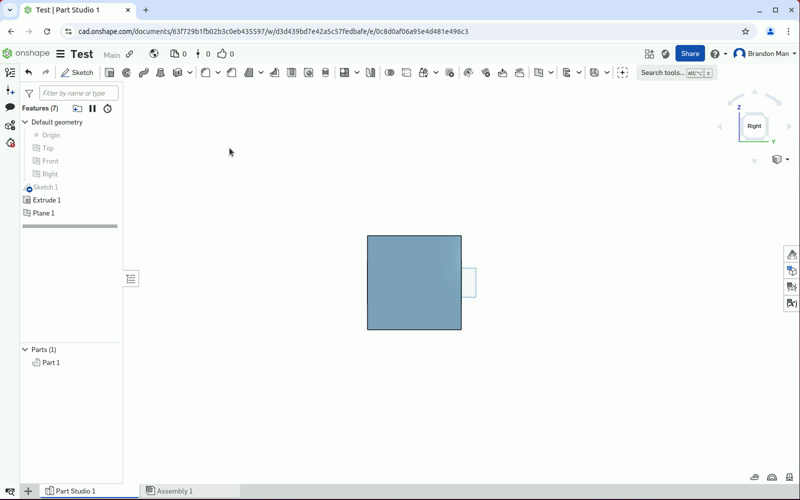
key(shift+s)
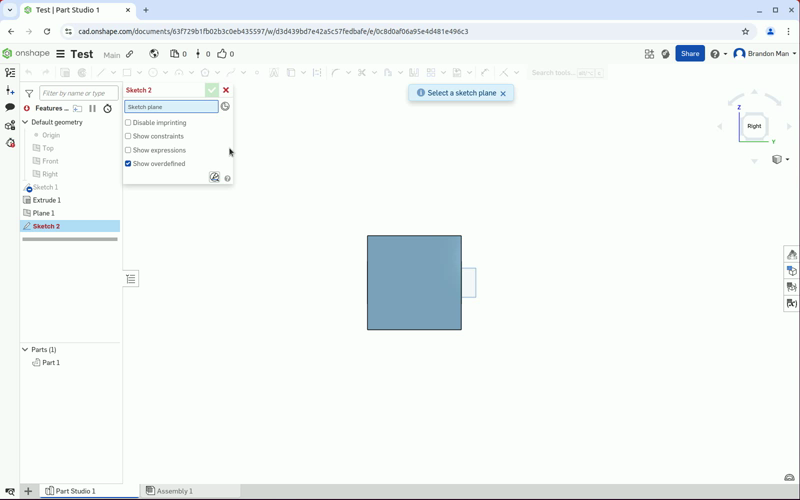
mouse_move(73, 215)
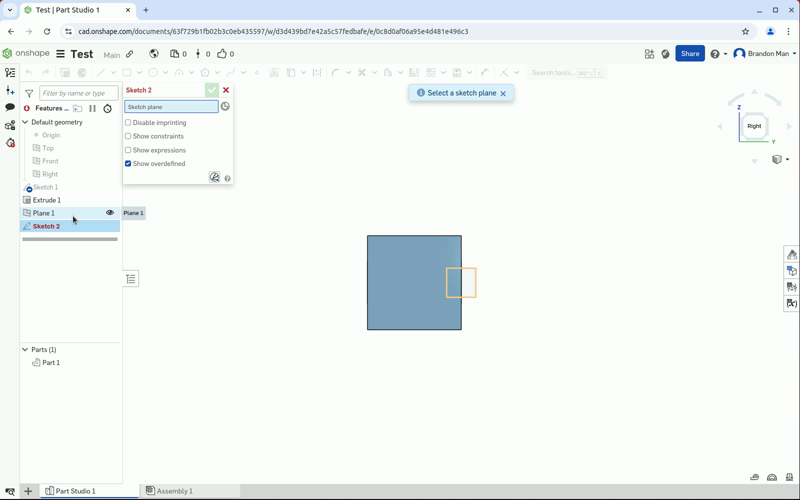
click(73, 215)
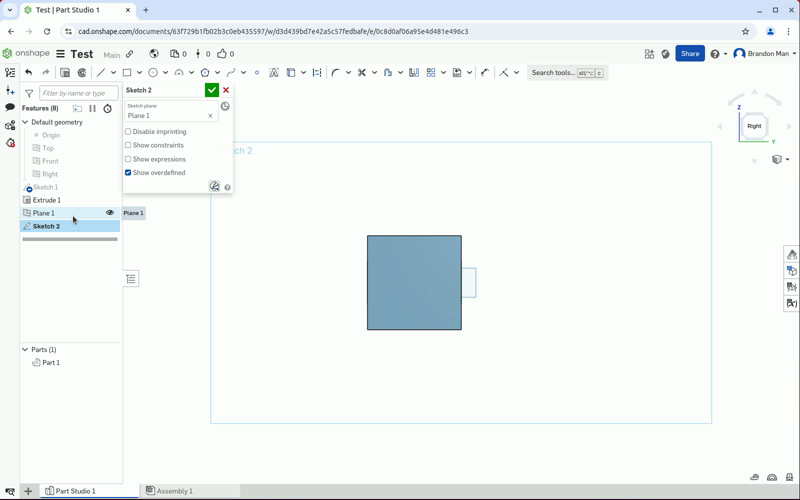
mouse_move(73, 352)
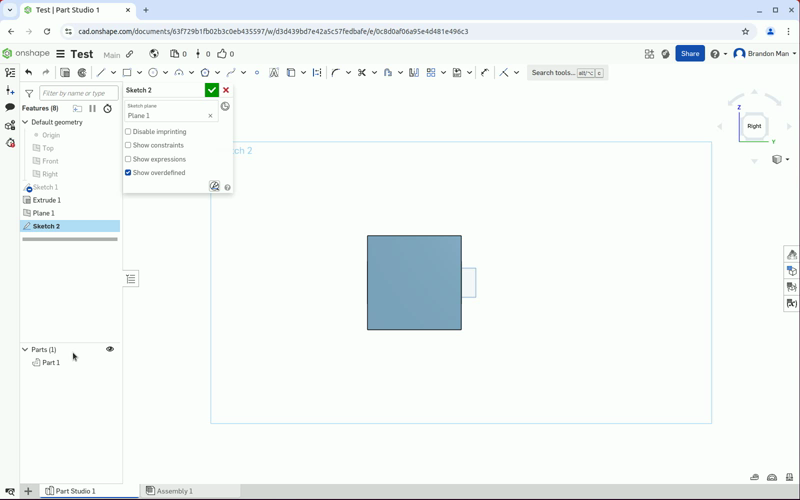
key(y)
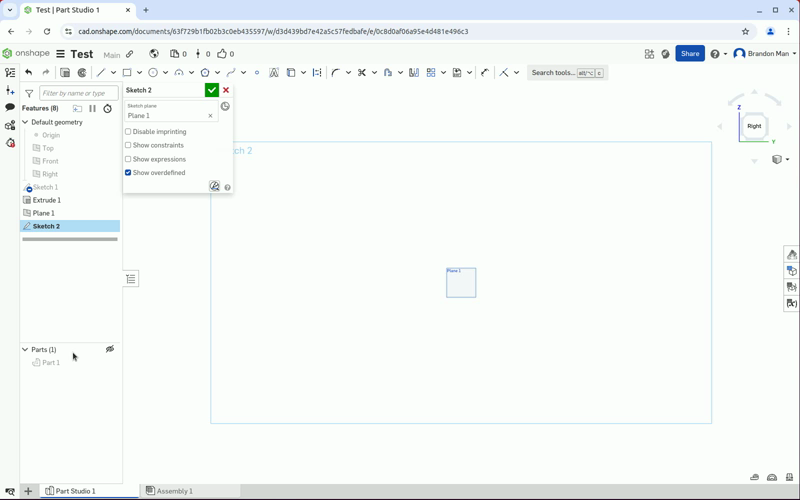
key(c)
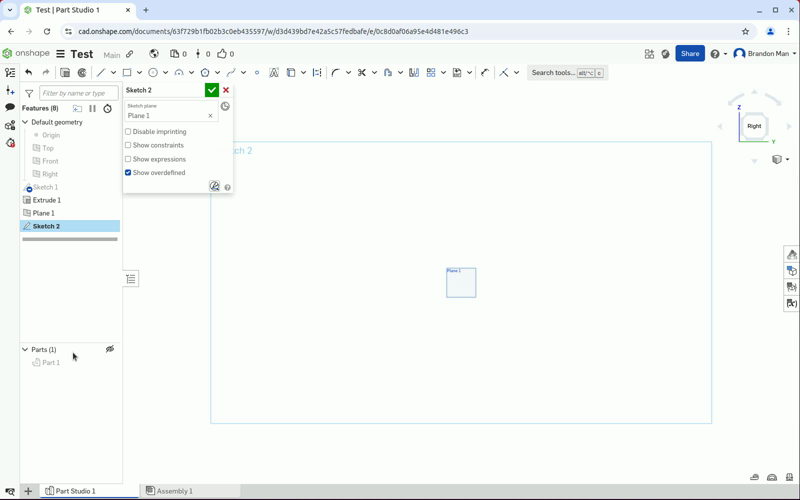
key_down(shift)
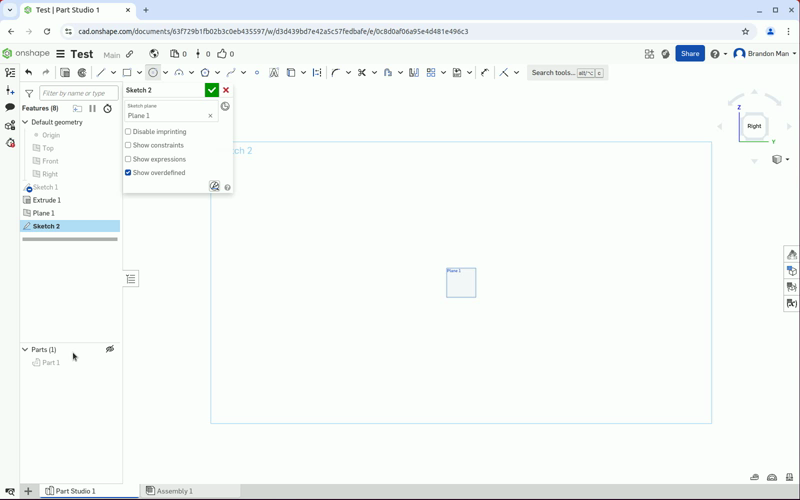
mouse_move(461, 282)
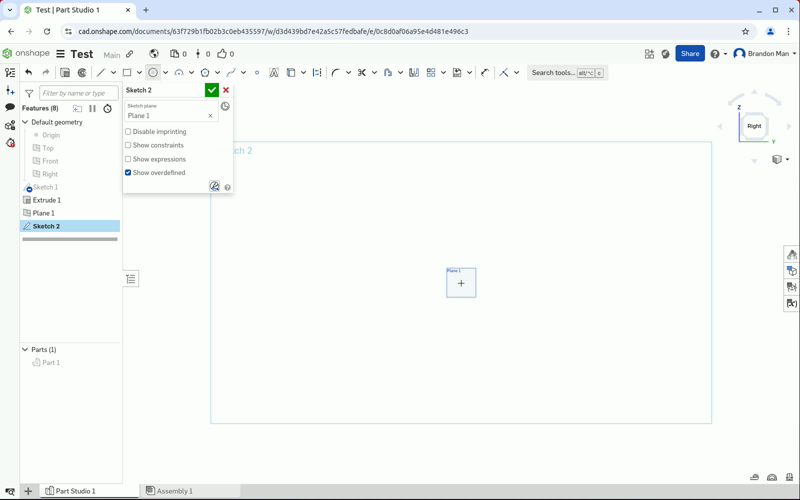
click(461, 282)
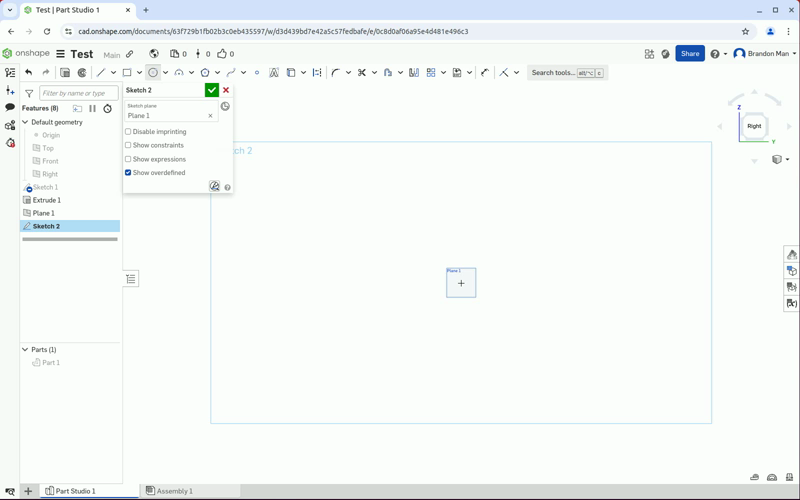
key_up(shift)
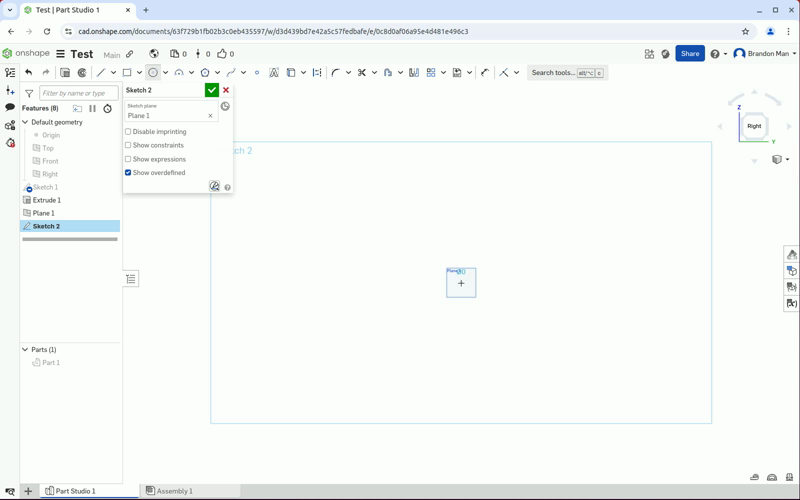
mouse_move(508, 282)
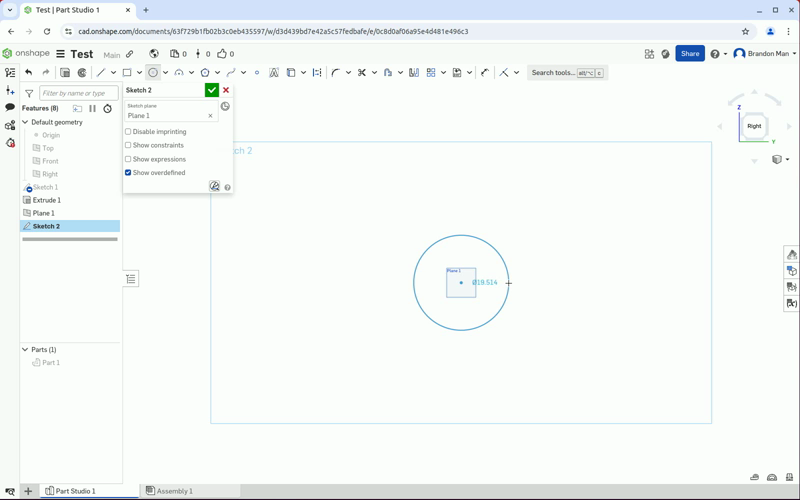
click(508, 282)
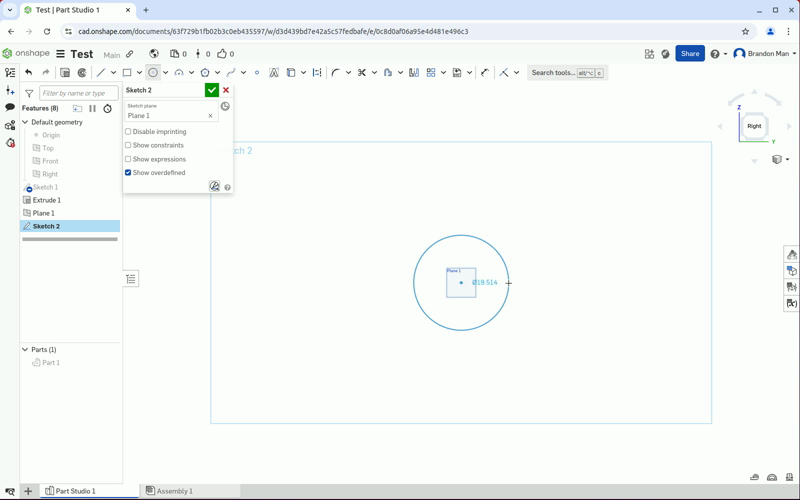
key(esc)
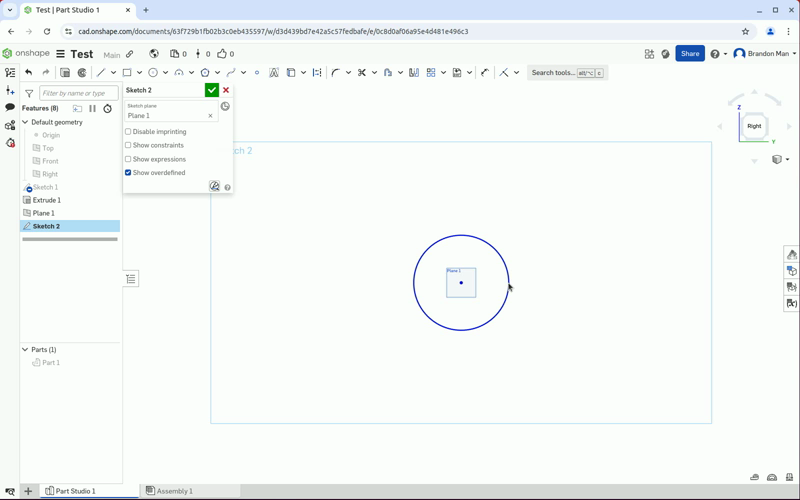
mouse_move(436, 259)
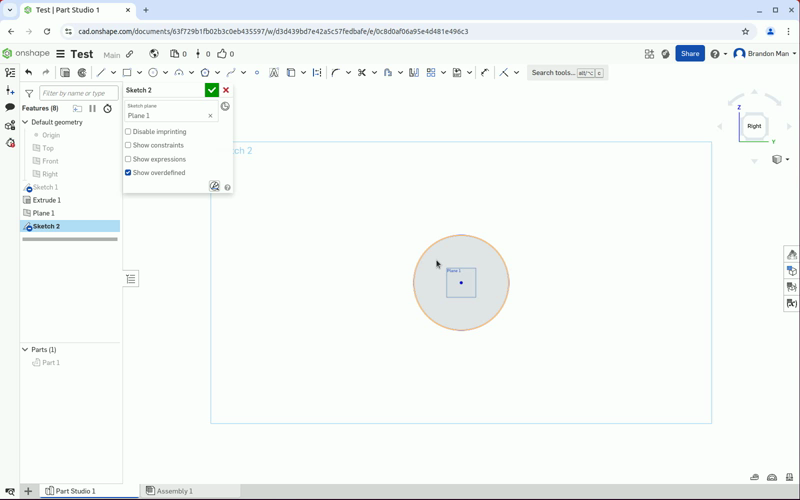
click(436, 259)
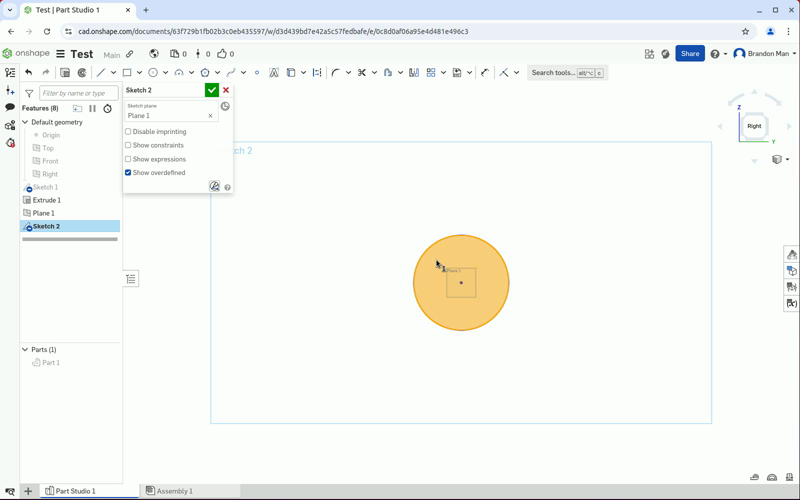
mouse_move(73, 352)
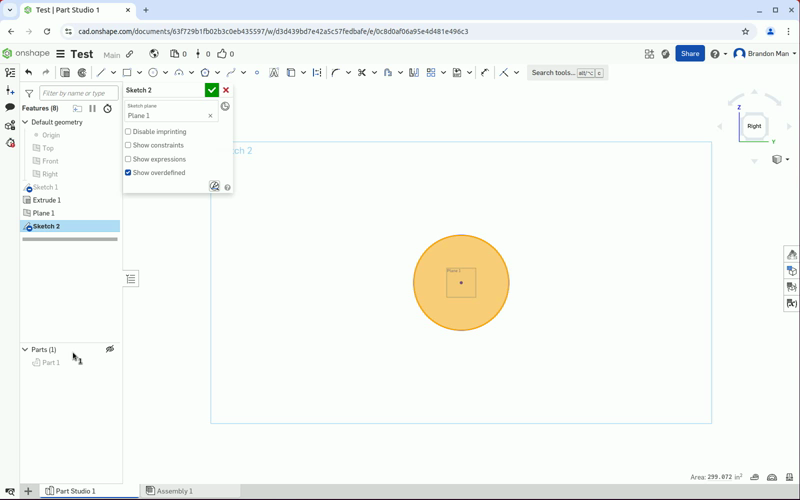
key(shift+y)
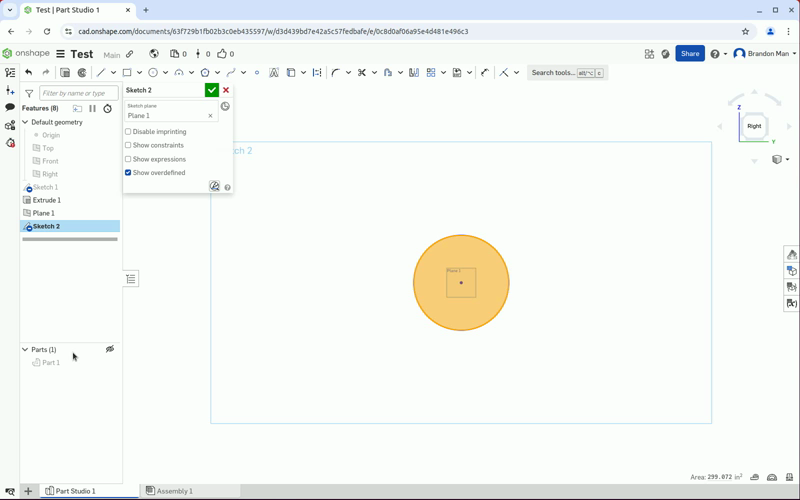
key(shift+e)
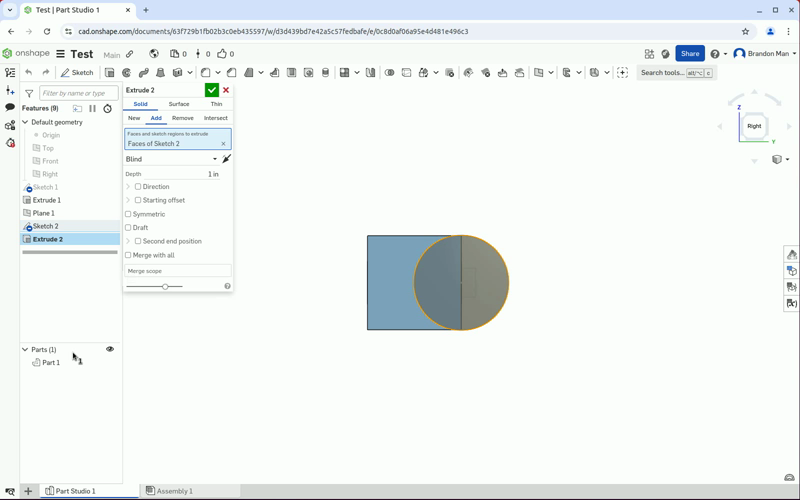
mouse_move(143, 106)
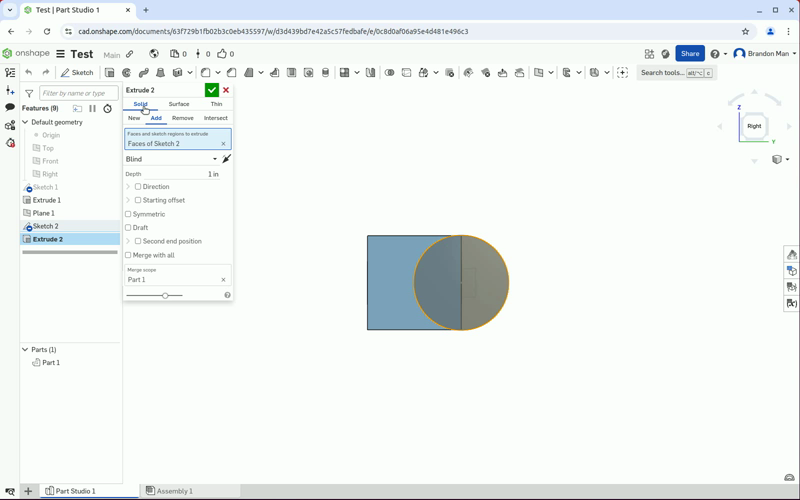
click(143, 106)
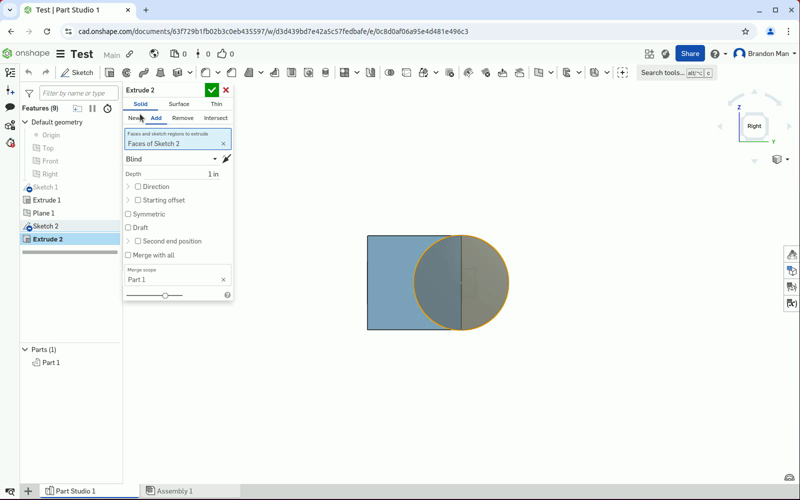
mouse_move(137, 120)
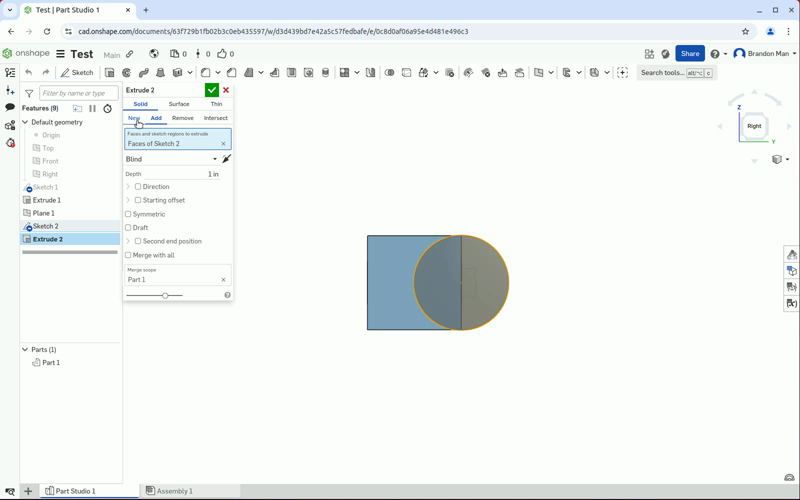
click(137, 120)
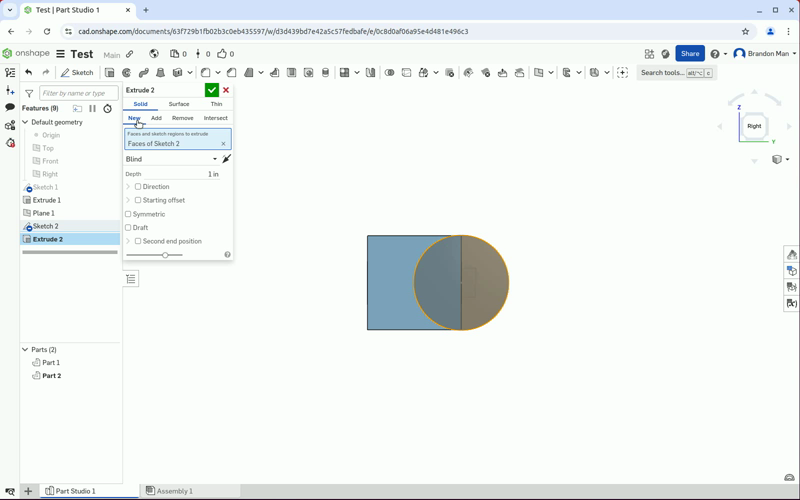
key(tab, 4)
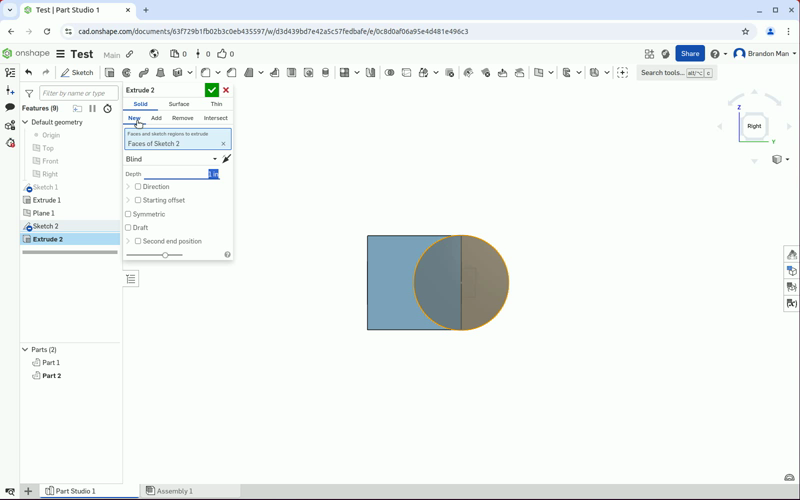
text(3.851)
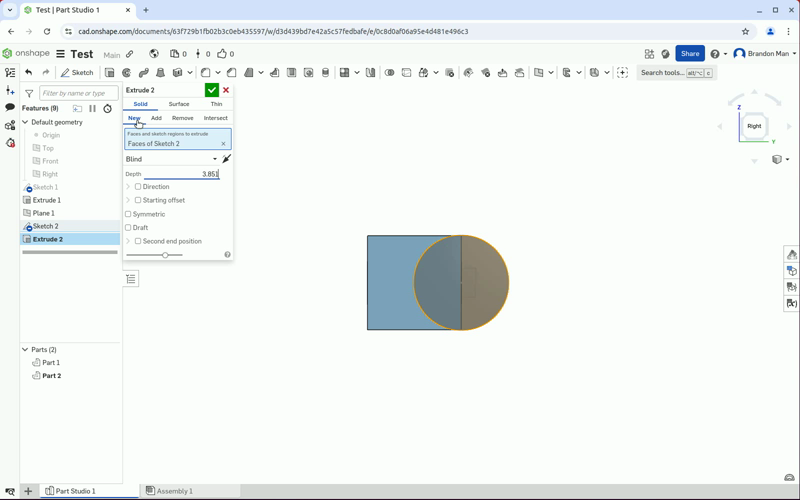
key(enter)
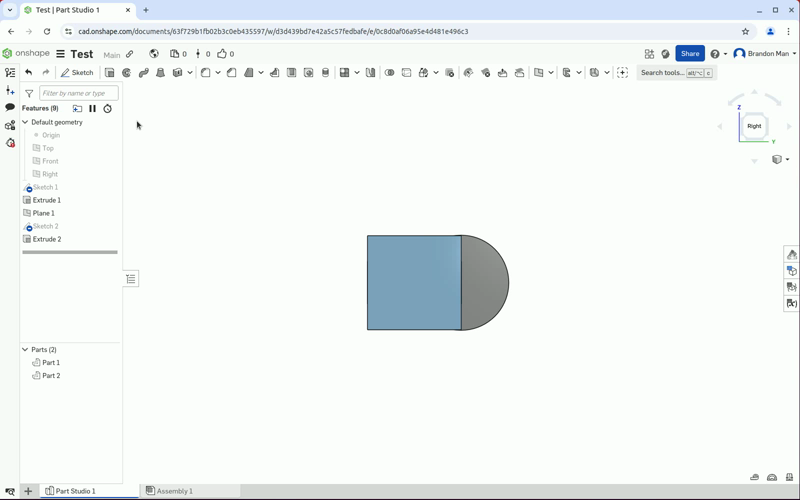
key(shift+h)
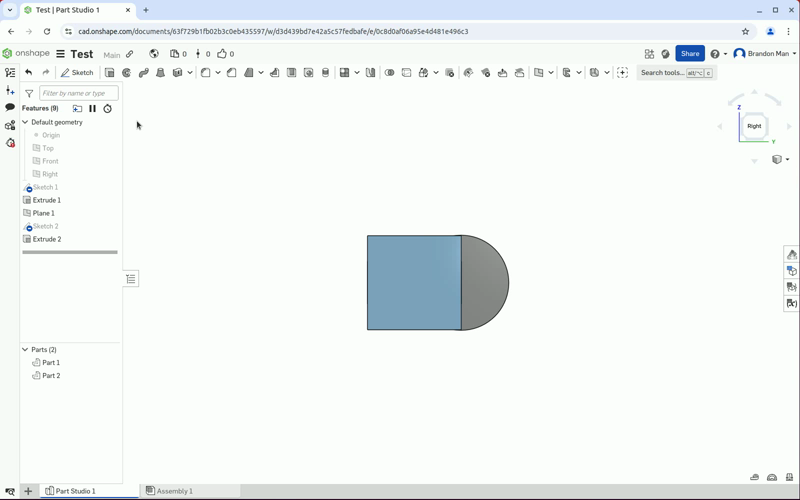
key(shift+h)
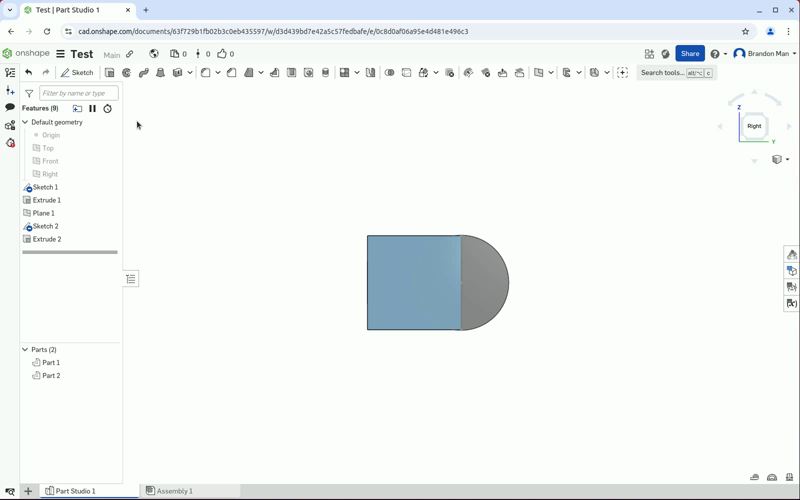
key(shift+7)
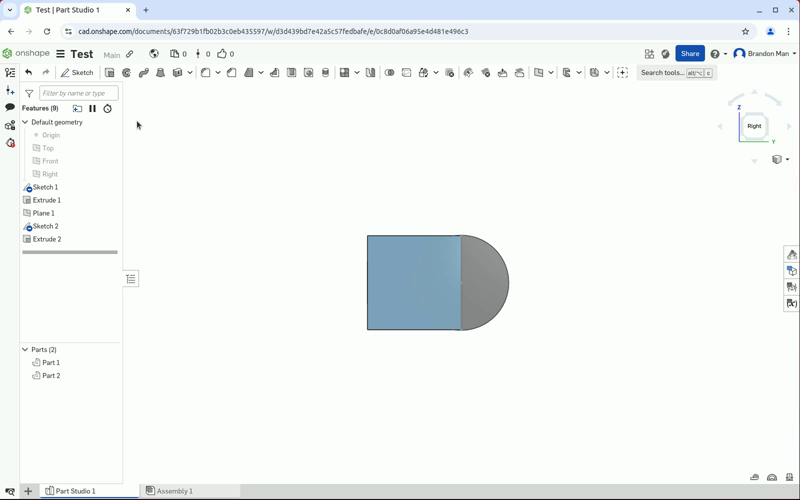
key(right, 2)
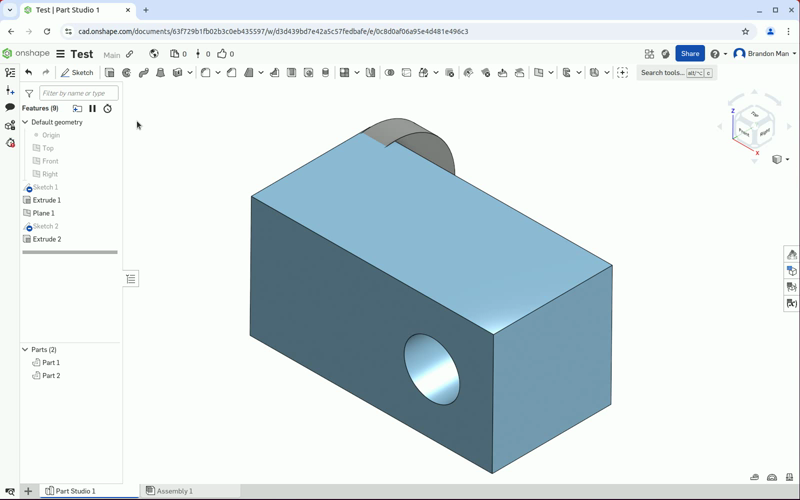
key(down, 2)
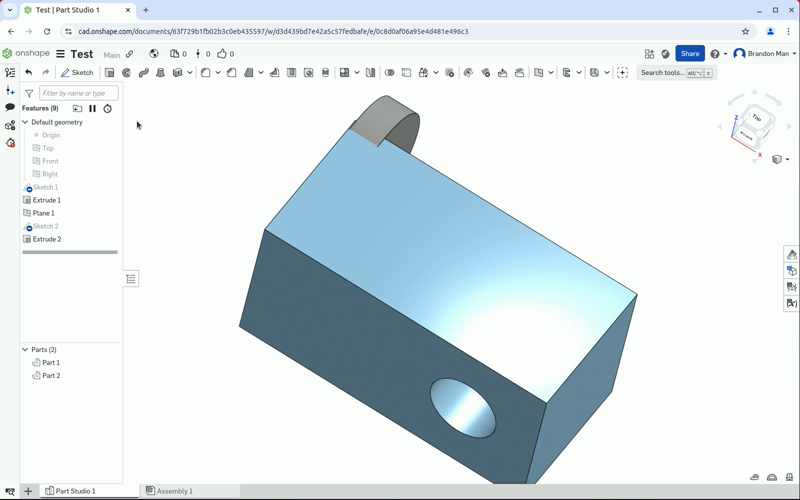
key(up, 2)
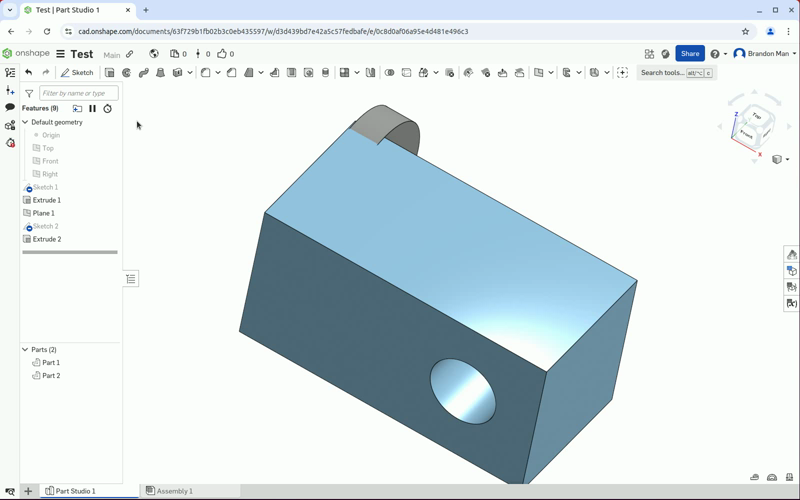
key(left, 2)
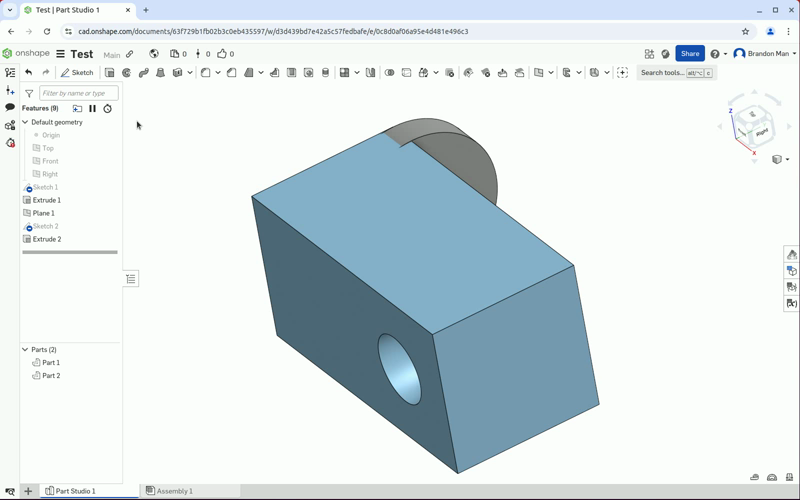
mouse_move(73, 189)
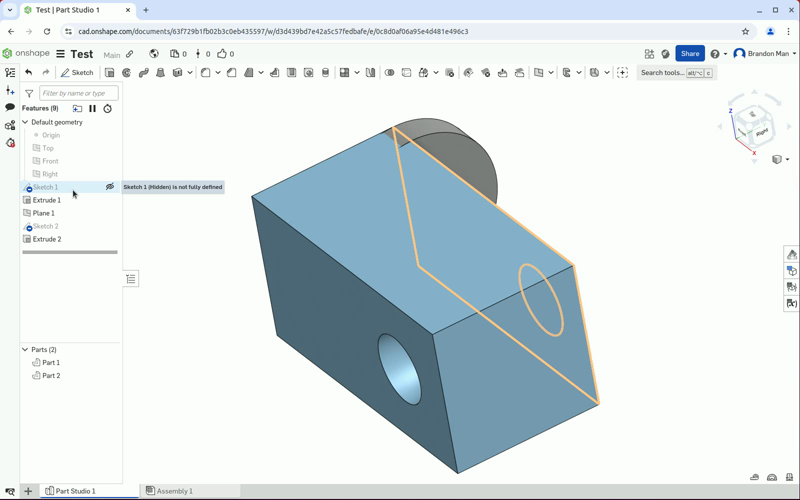
click(73, 189)